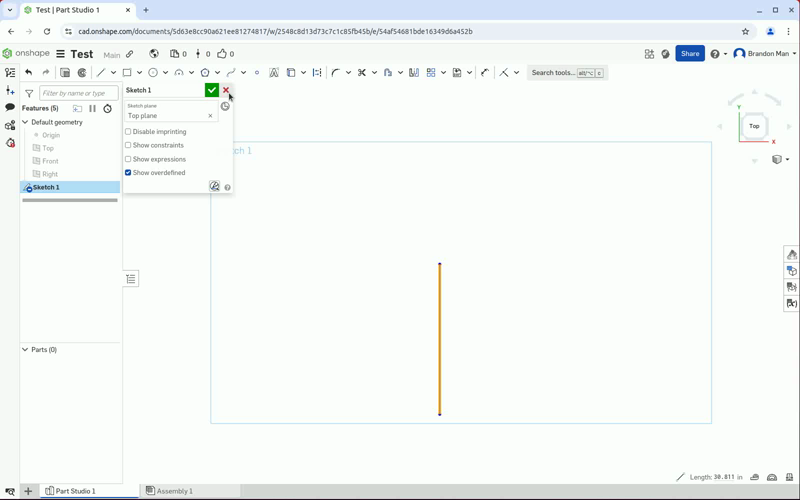
key(shift+h)
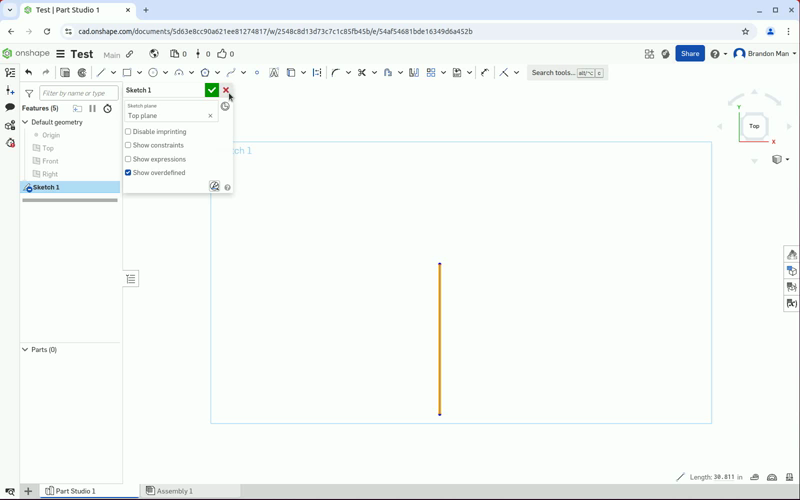
key(shift+s)
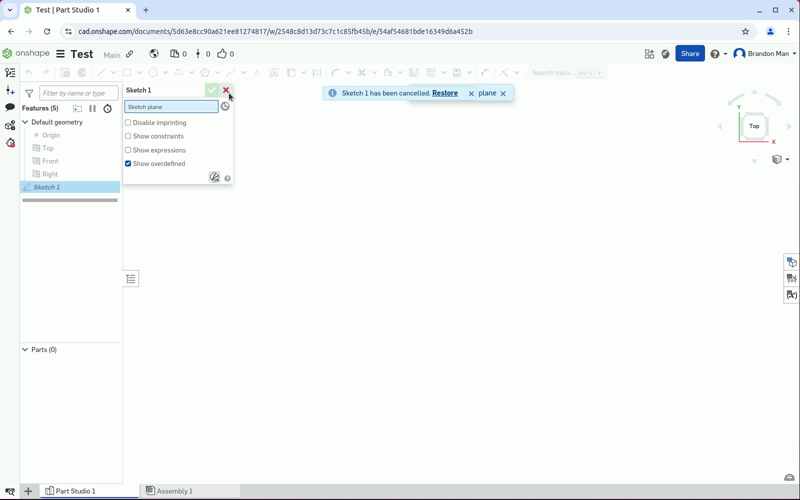
mouse_move(73, 150)
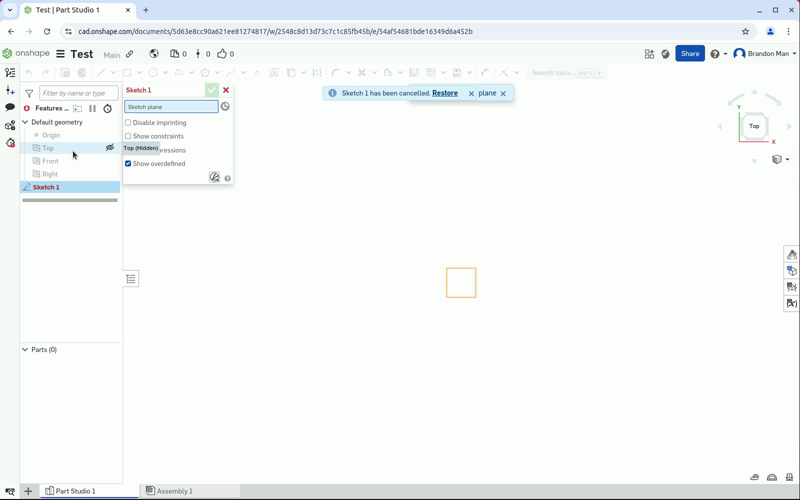
click(73, 150)
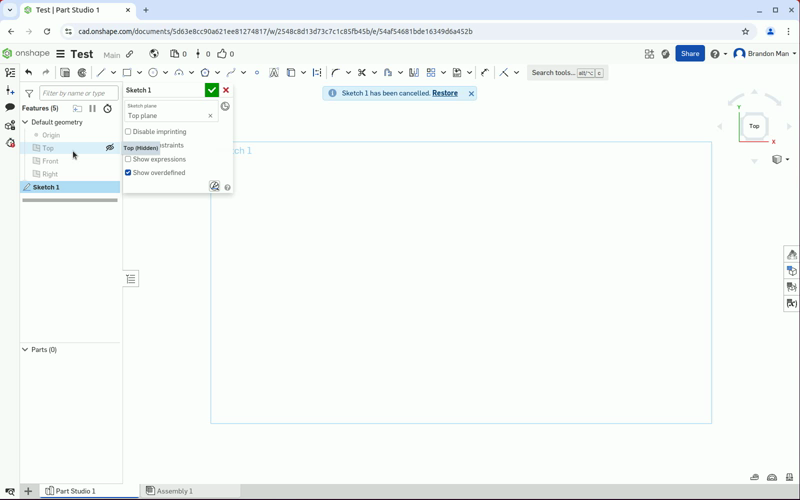
mouse_move(73, 352)
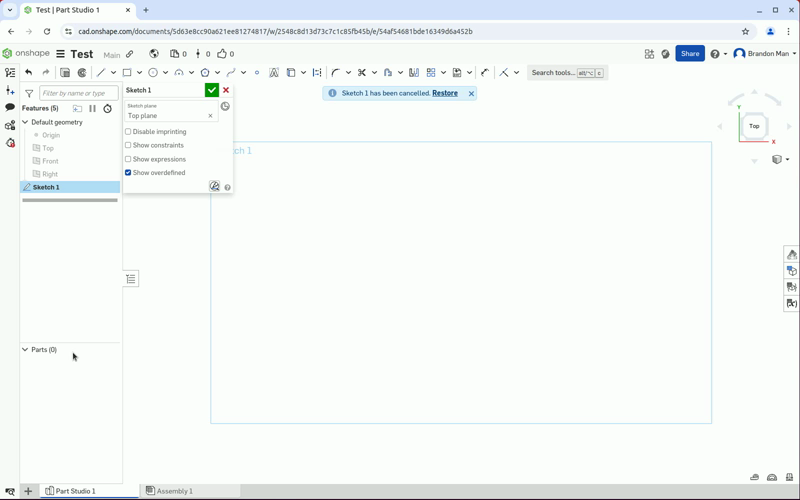
key(y)
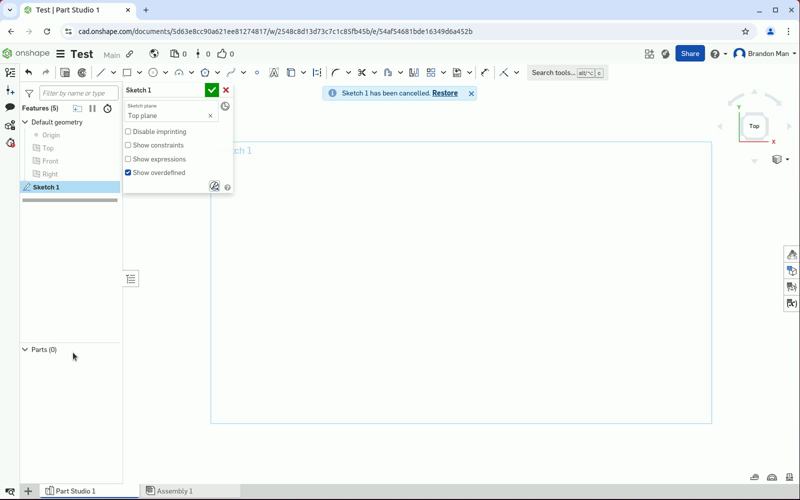
key(l)
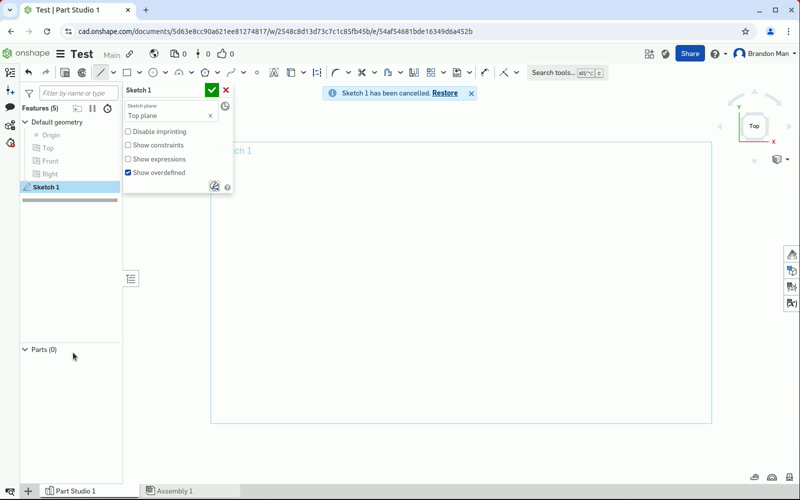
key_down(shift)
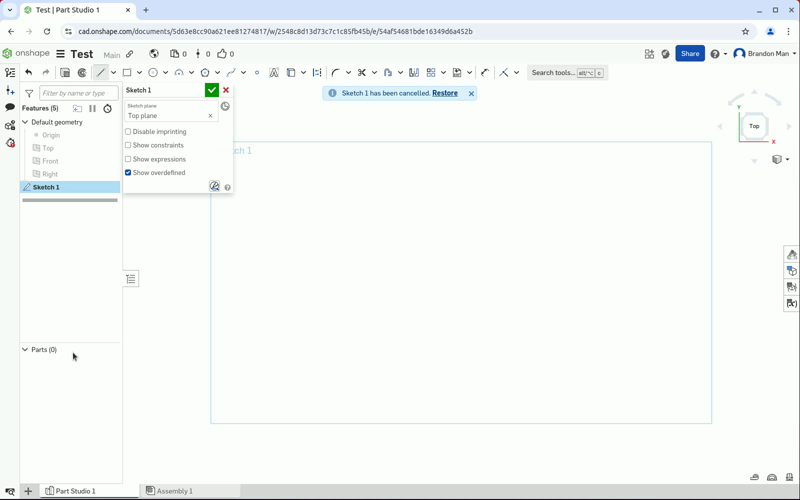
mouse_move(370, 193)
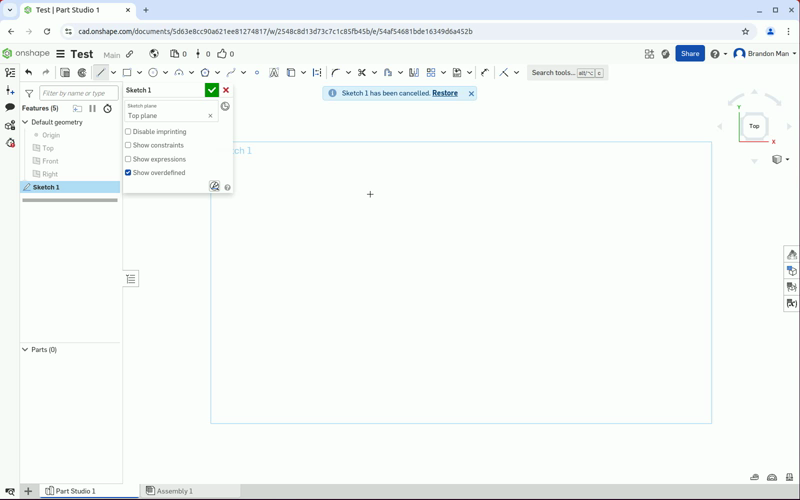
click(370, 193)
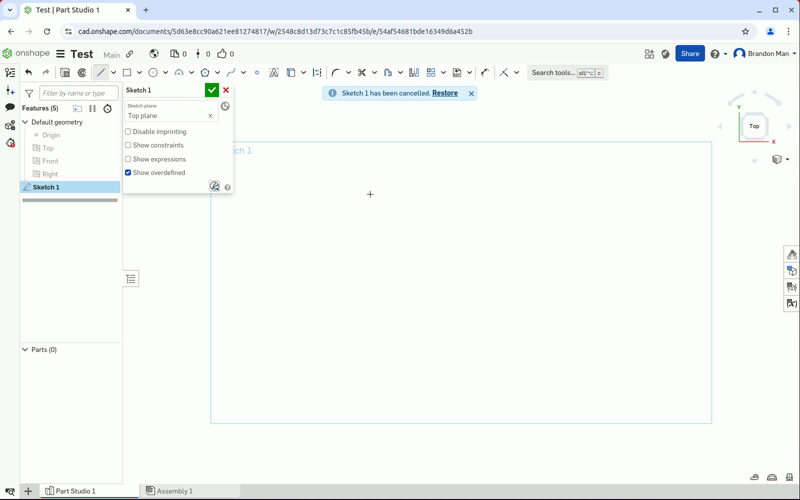
key_up(shift)
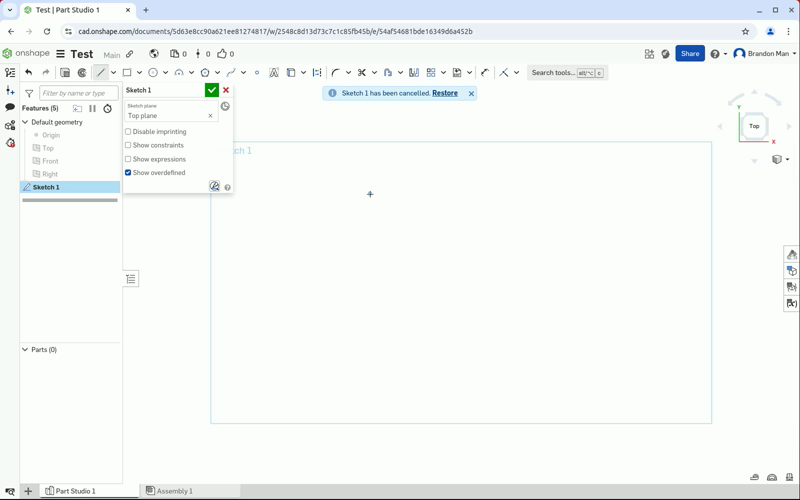
key_down(shift)
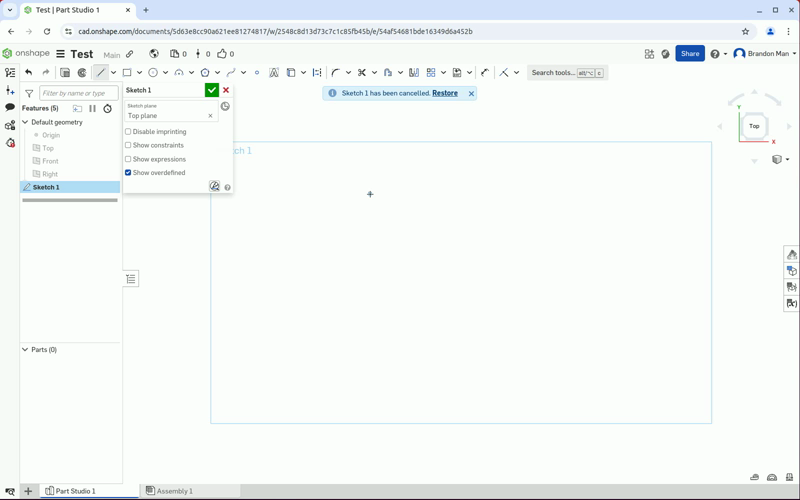
mouse_move(560, 193)
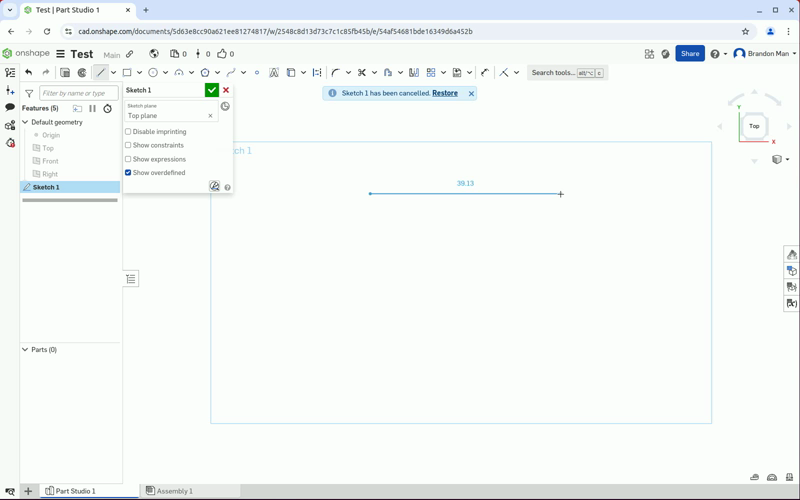
click(560, 193)
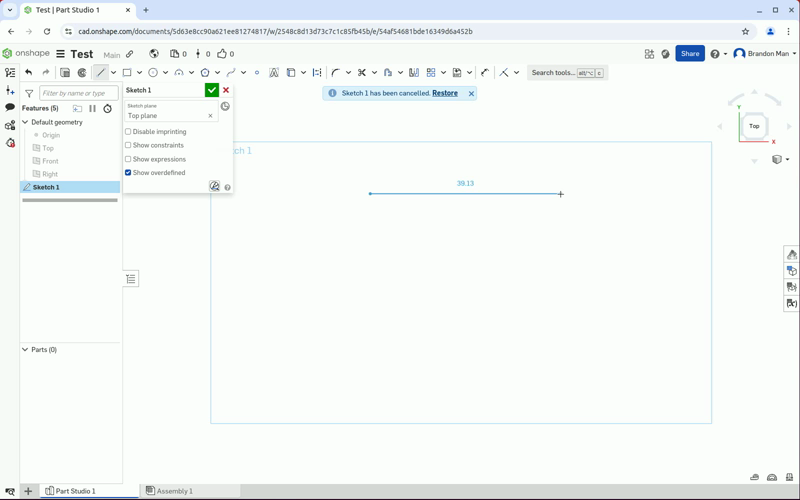
key_up(shift)
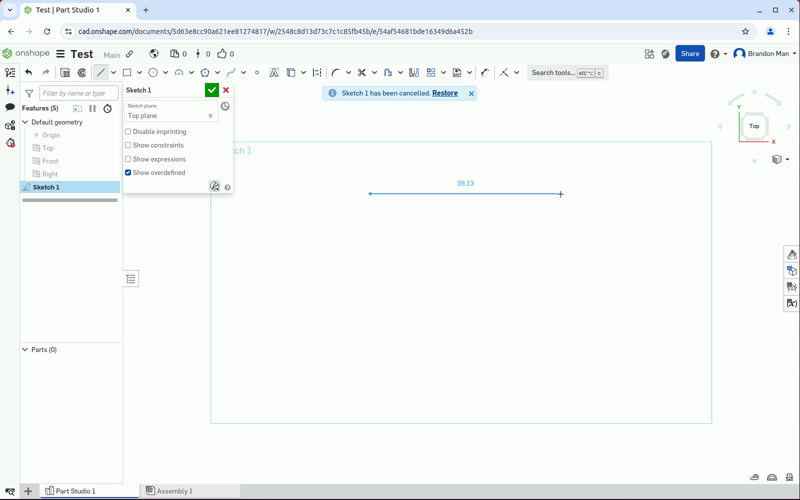
key_down(shift)
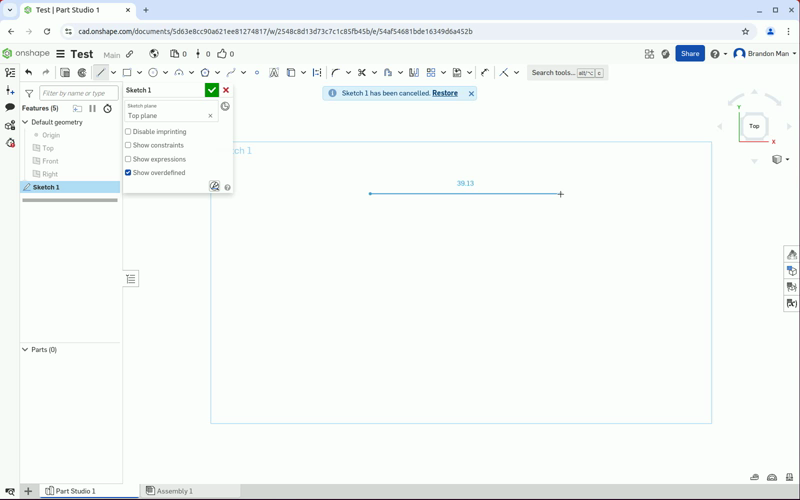
mouse_move(589, 193)
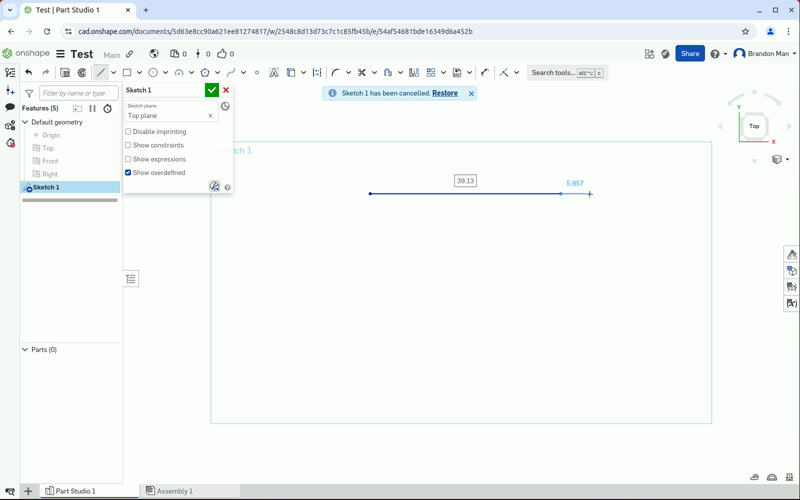
mouse_move(560, 169)
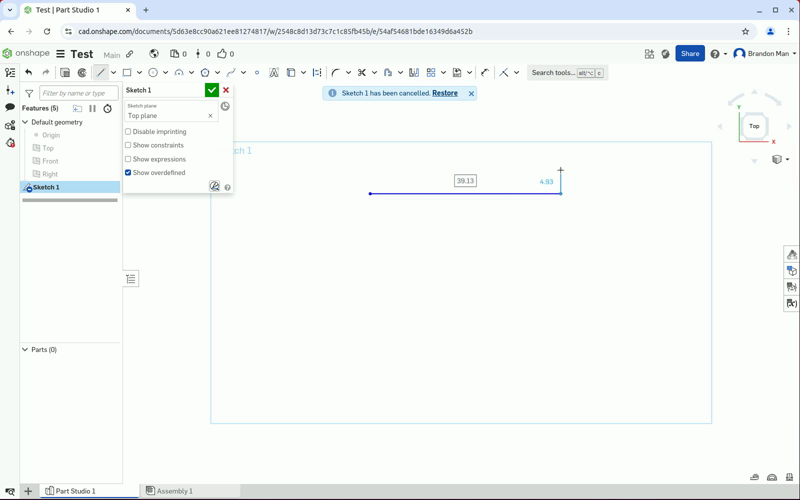
click(560, 169)
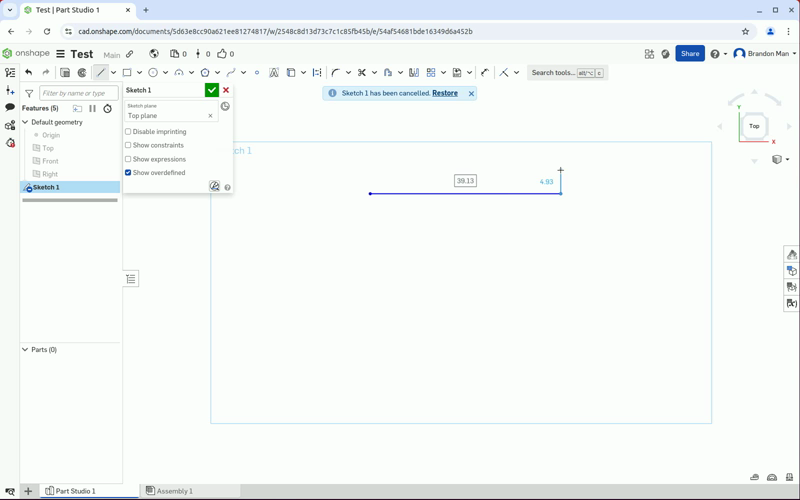
key_up(shift)
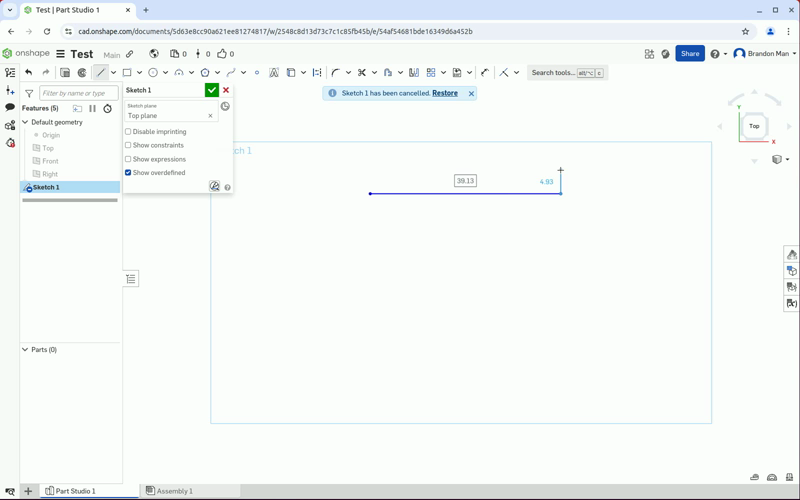
key_down(shift)
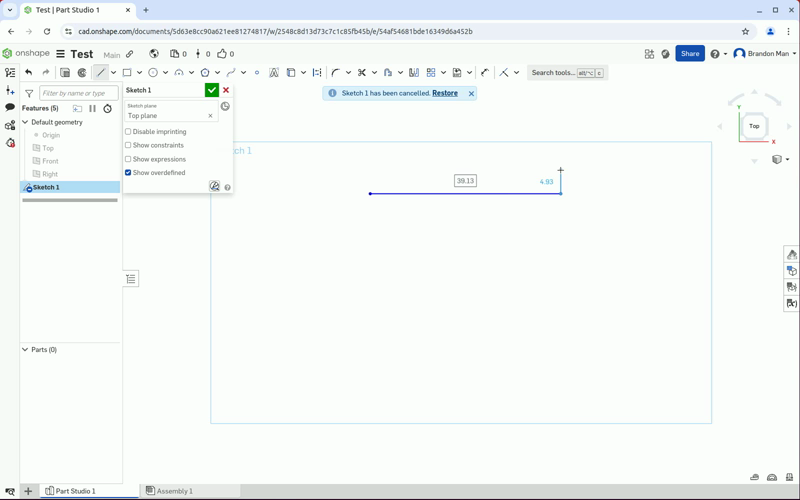
mouse_move(370, 169)
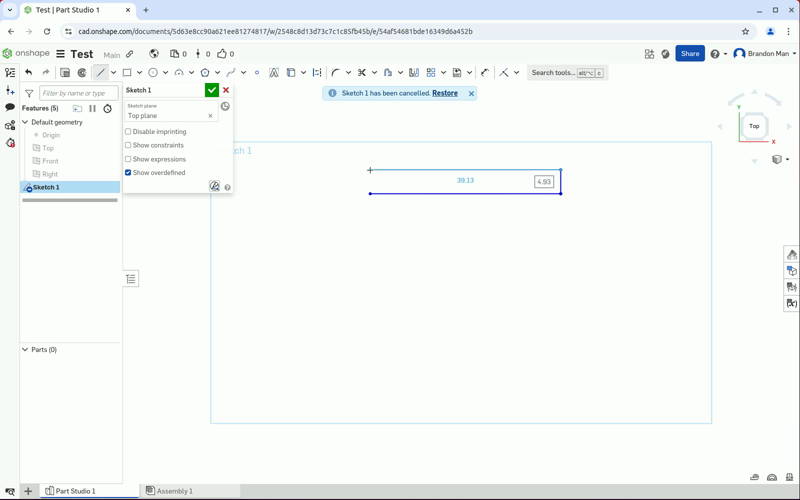
click(370, 169)
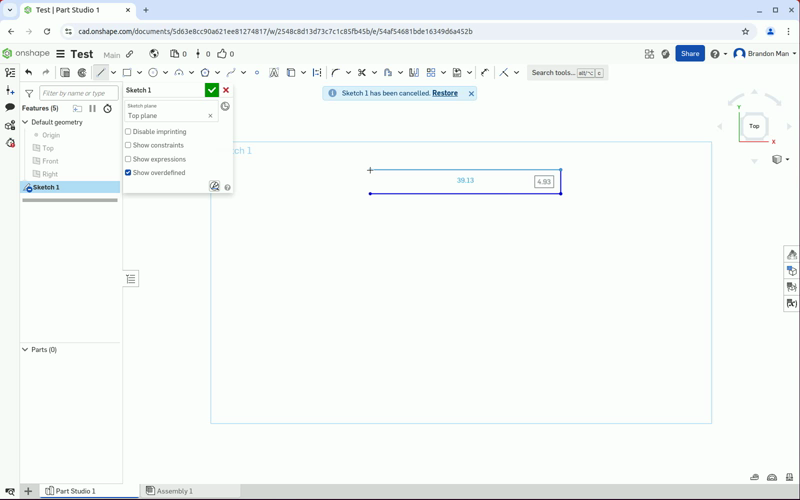
key_up(shift)
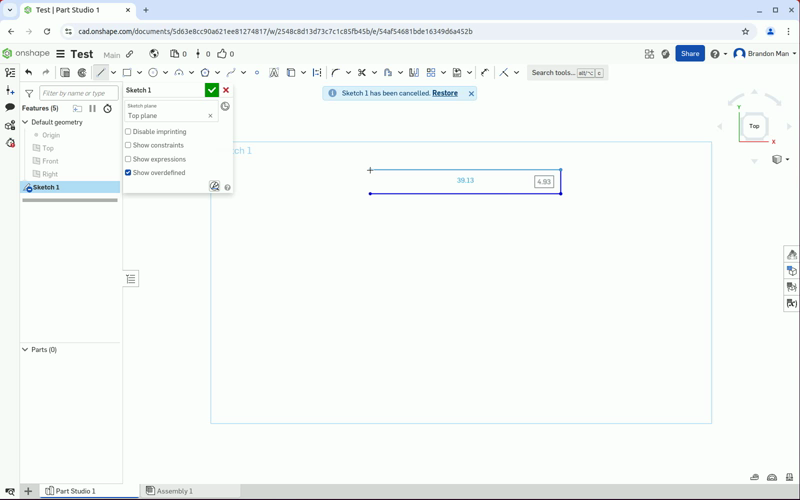
mouse_move(400, 169)
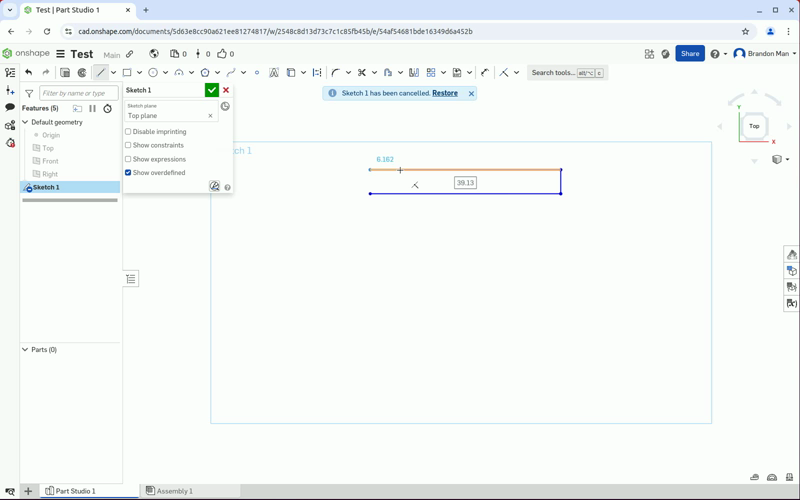
key_down(shift)
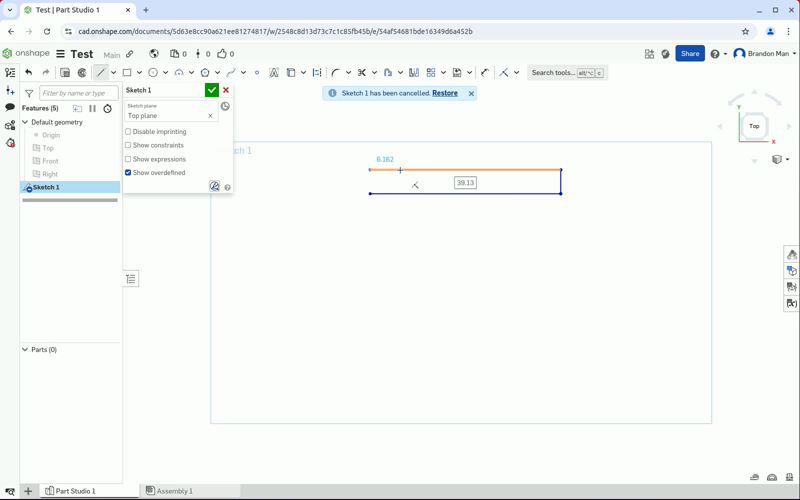
mouse_move(370, 193)
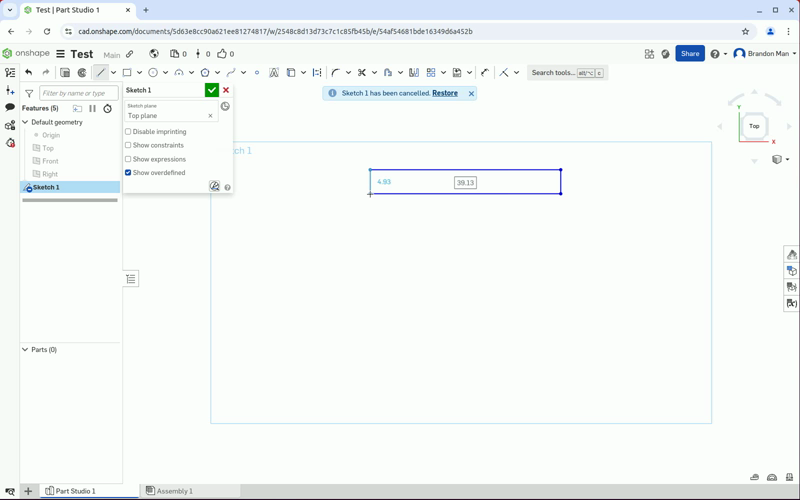
key_up(shift)
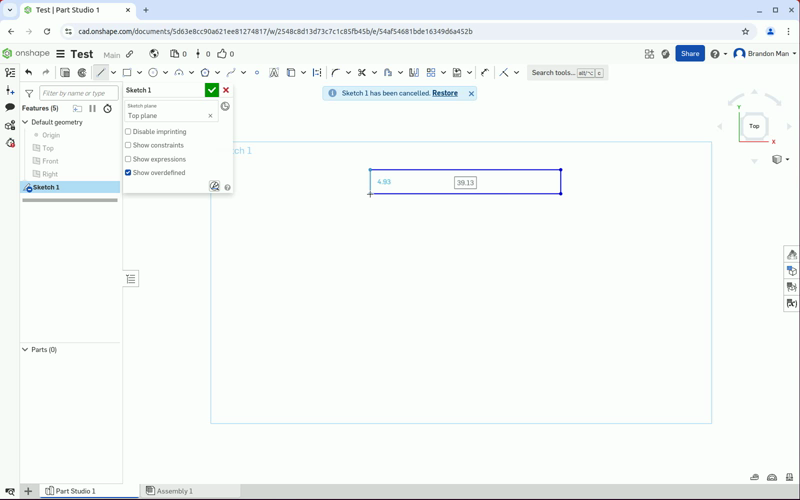
click(370, 193)
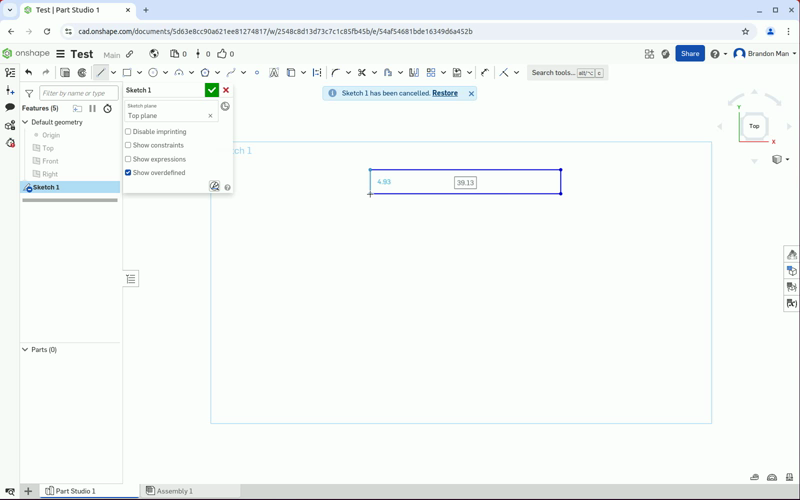
key(esc)
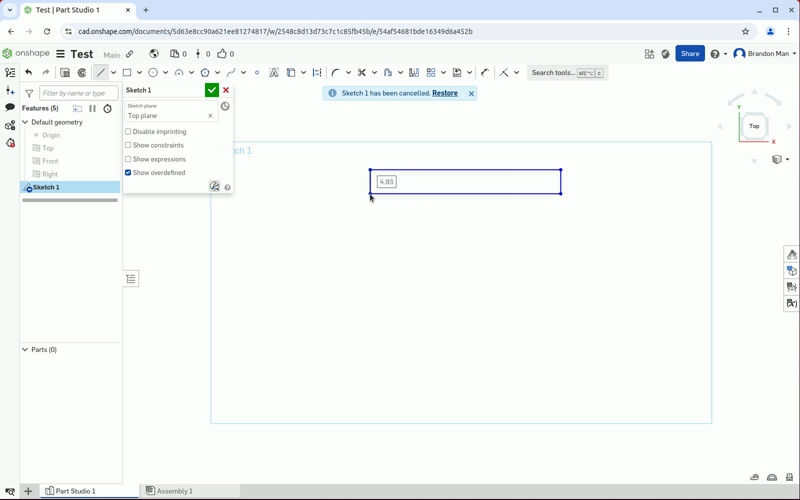
mouse_move(482, 180)
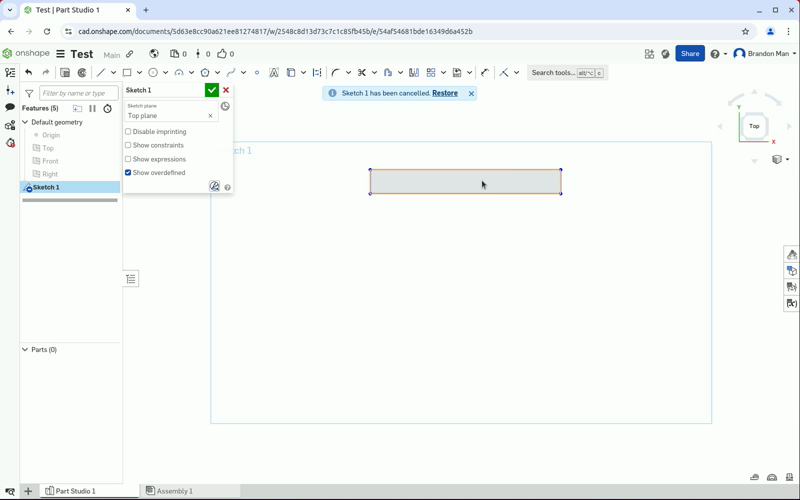
click(482, 180)
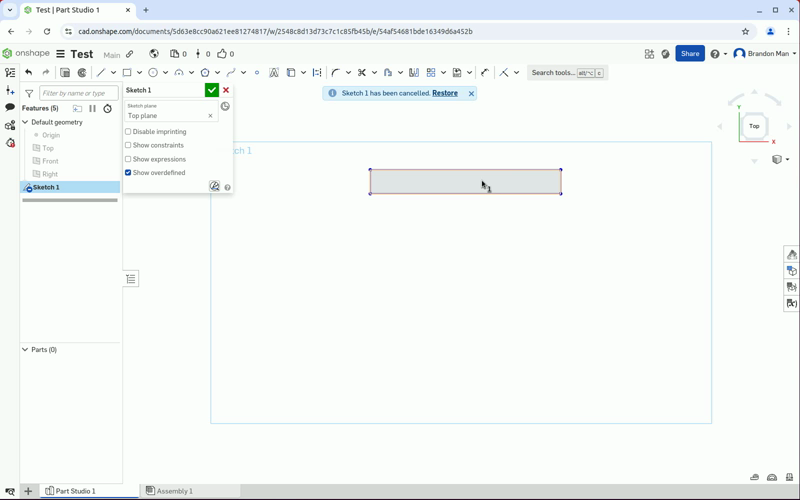
mouse_move(73, 352)
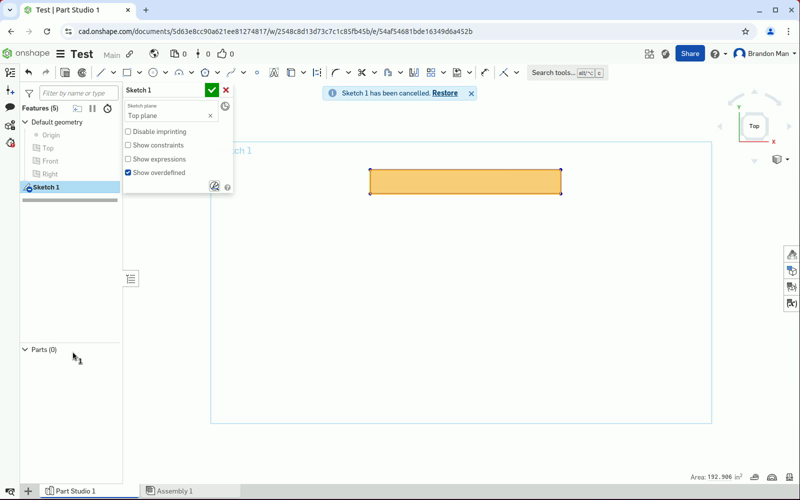
key(shift+y)
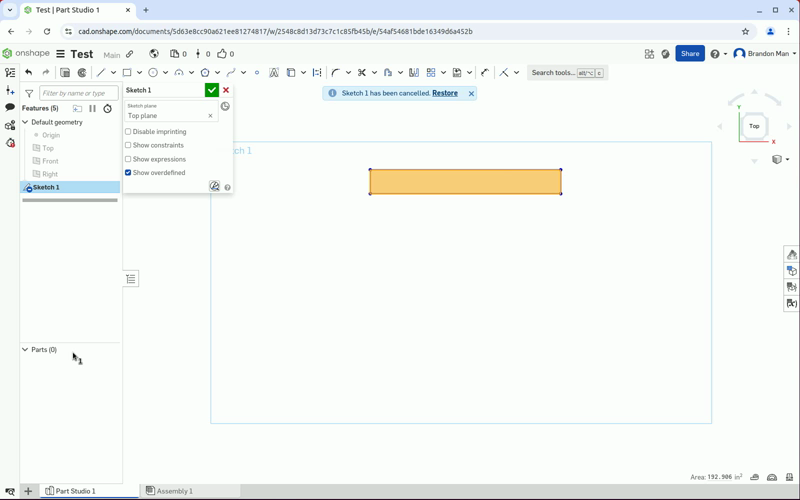
key(shift+e)
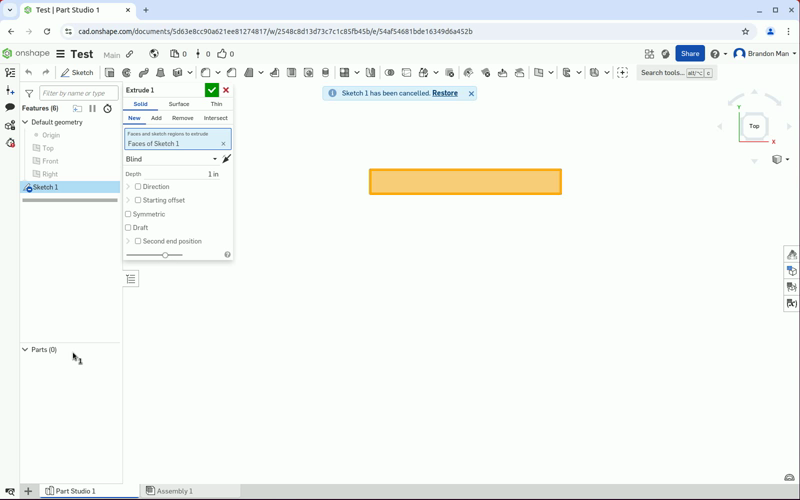
mouse_move(143, 106)
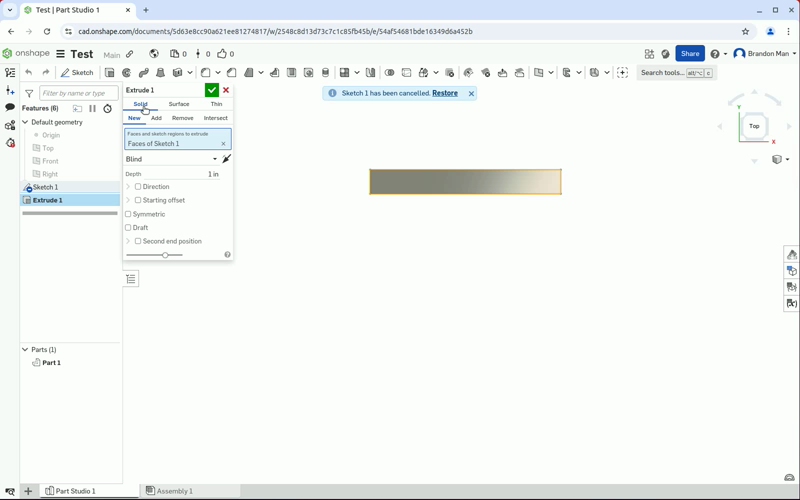
click(143, 106)
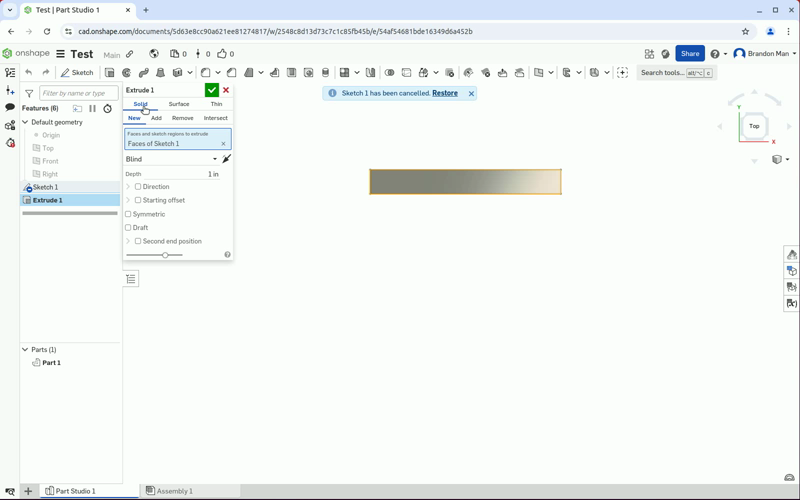
mouse_move(137, 120)
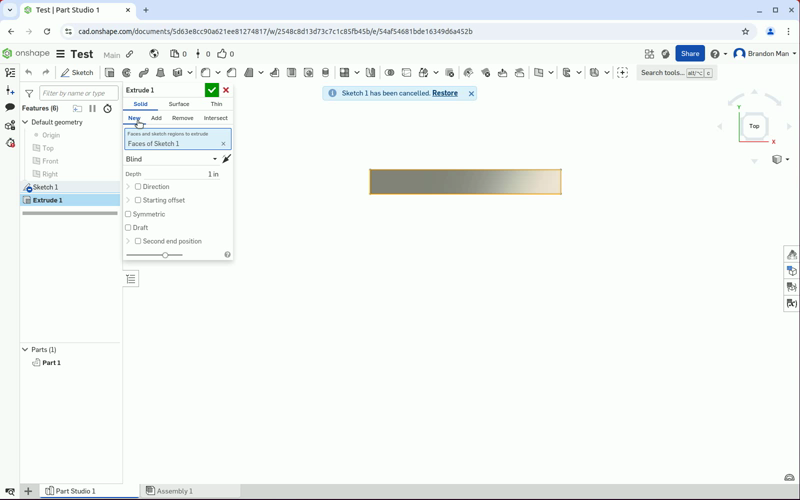
click(137, 120)
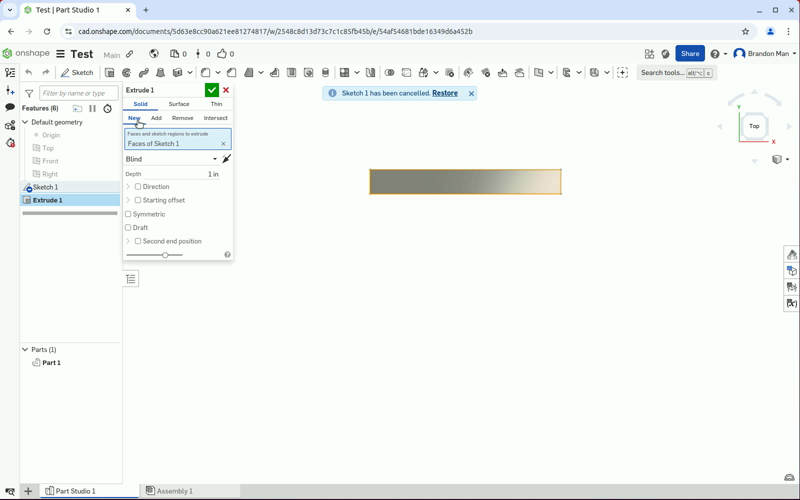
key(tab, 4)
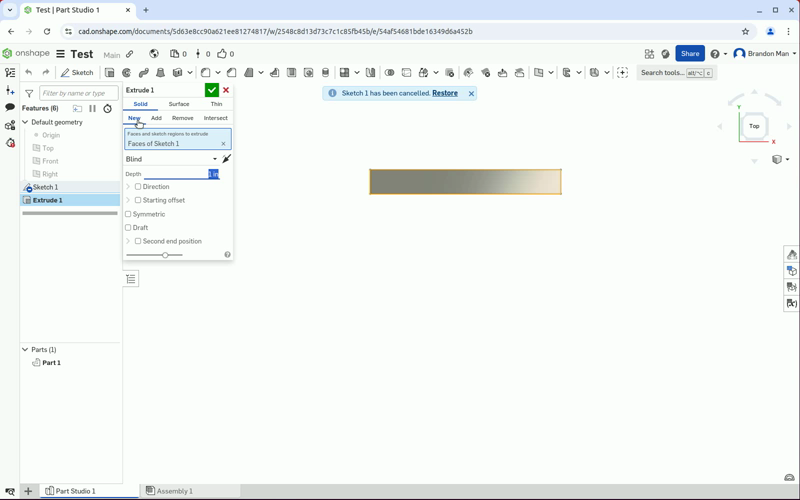
text(15.887)
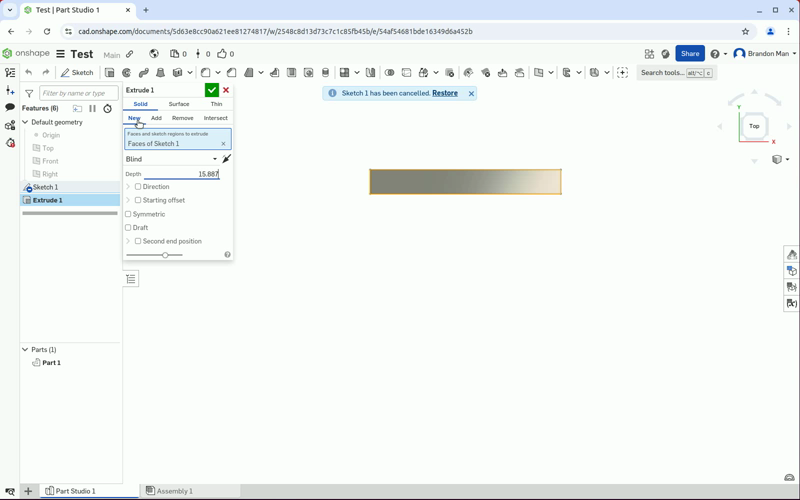
key(enter)
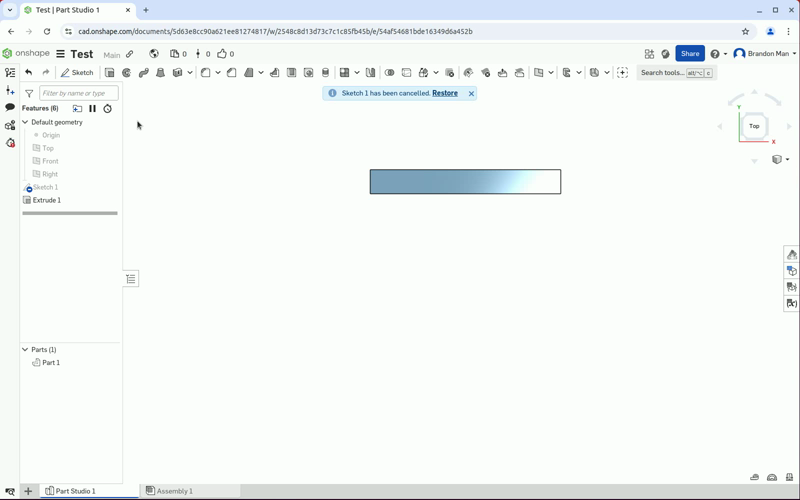
key(shift+h)
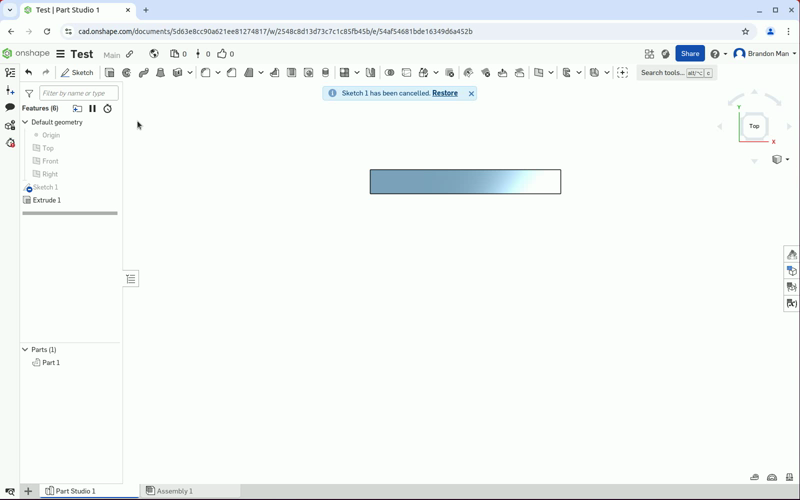
key(shift+h)
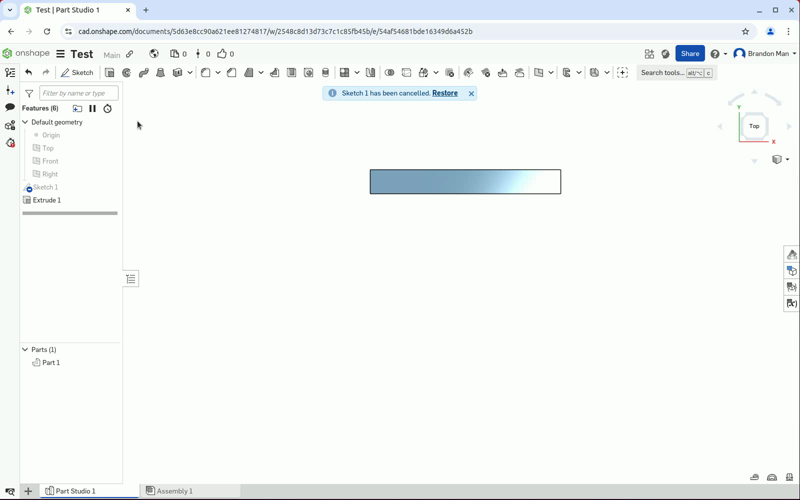
mouse_move(73, 189)
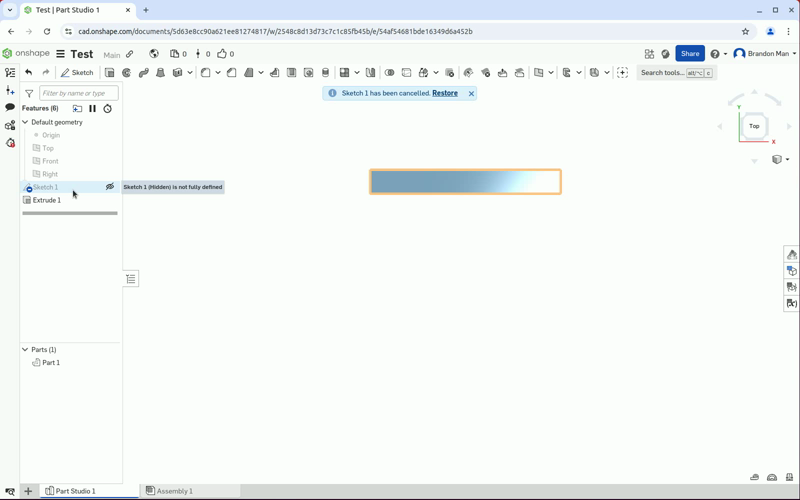
click(73, 189)
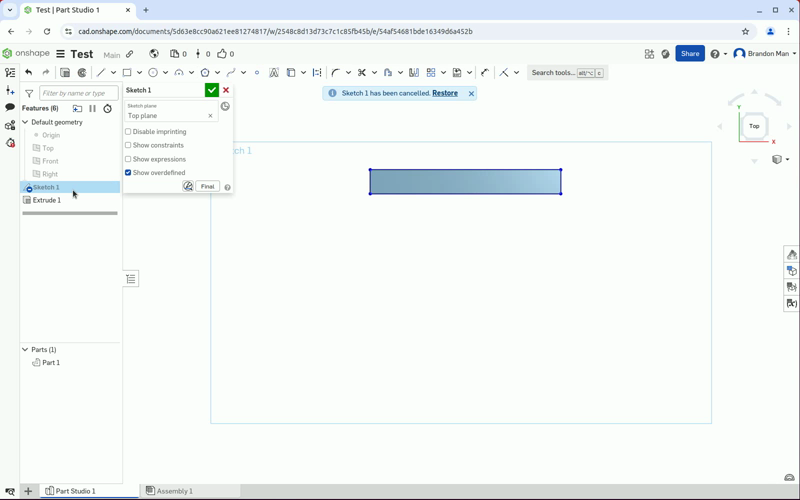
mouse_move(229, 92)
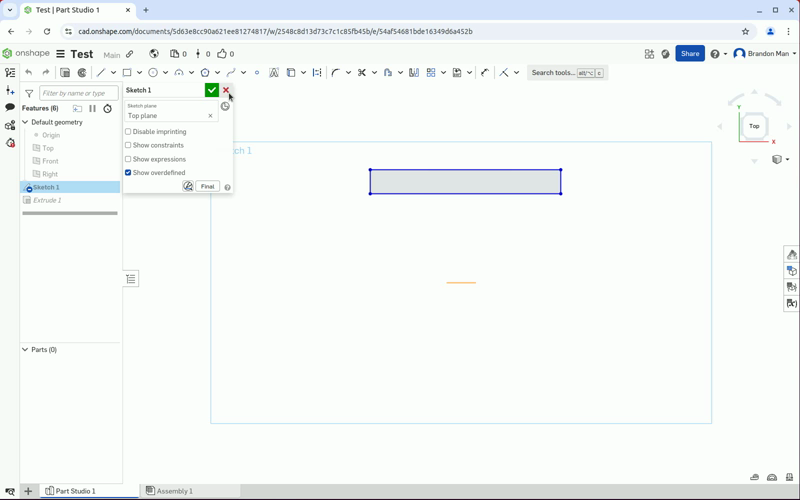
click(229, 92)
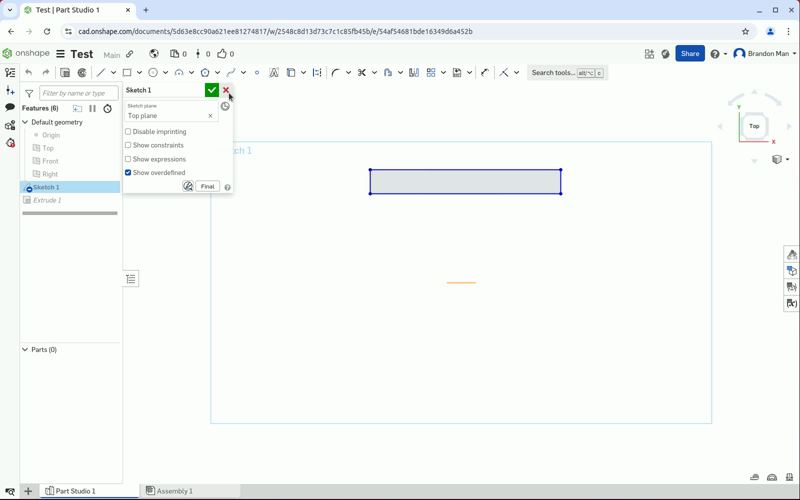
key(shift+s)
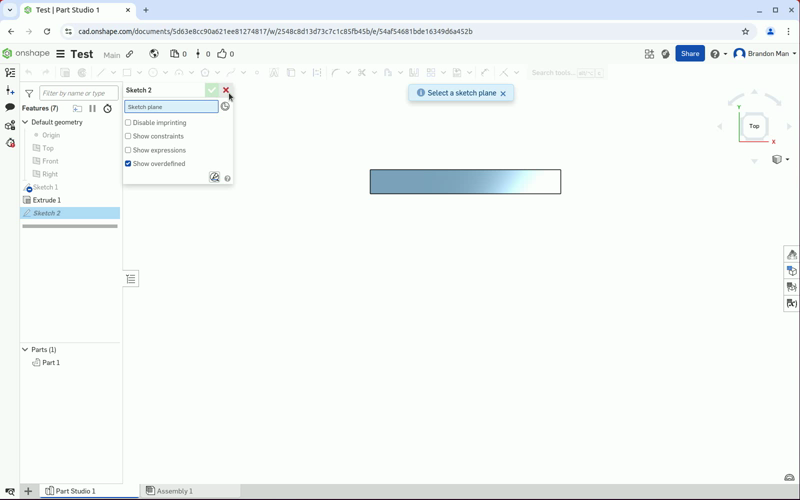
mouse_move(73, 150)
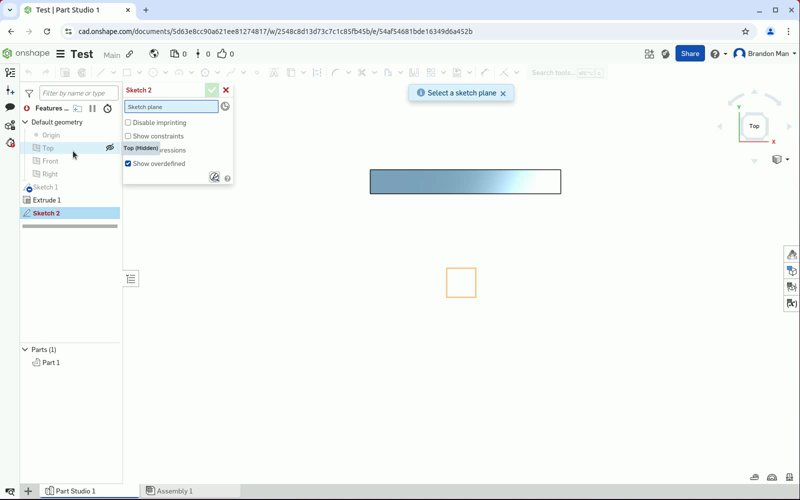
click(73, 150)
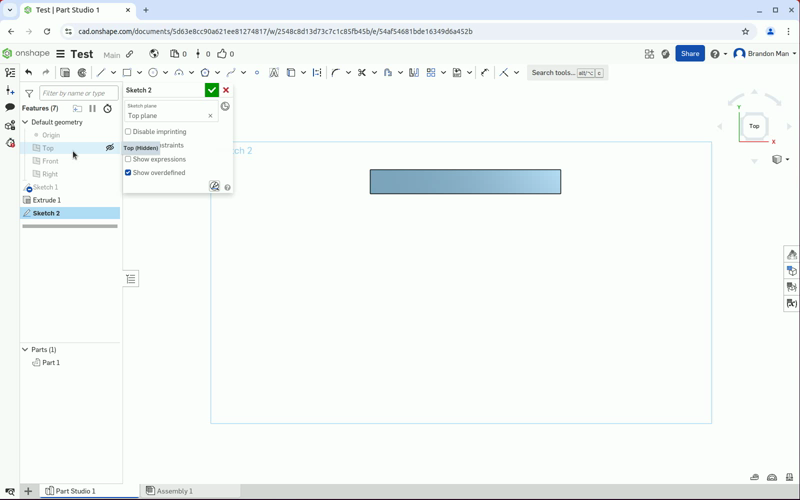
mouse_move(73, 352)
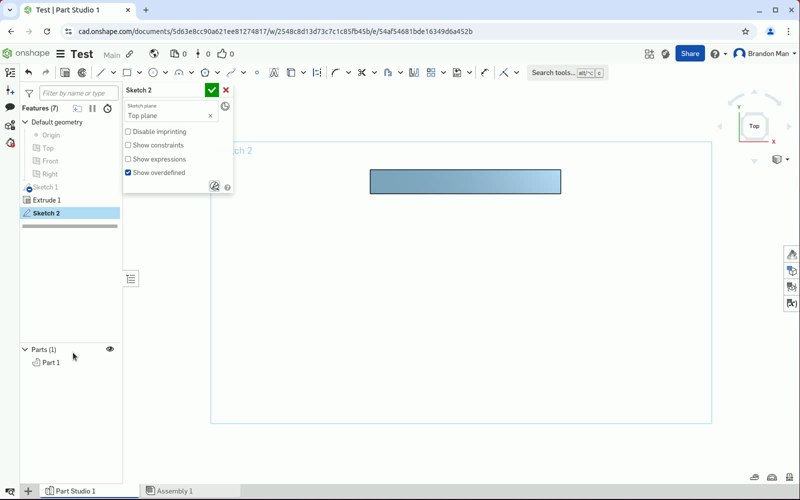
key(y)
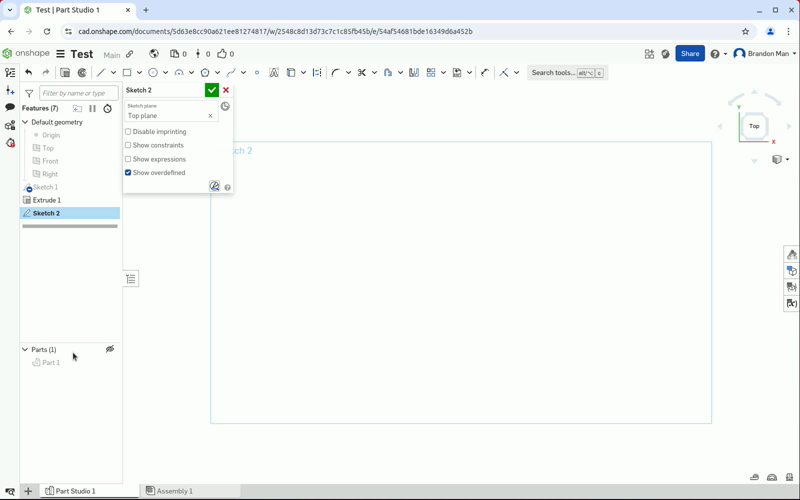
key(l)
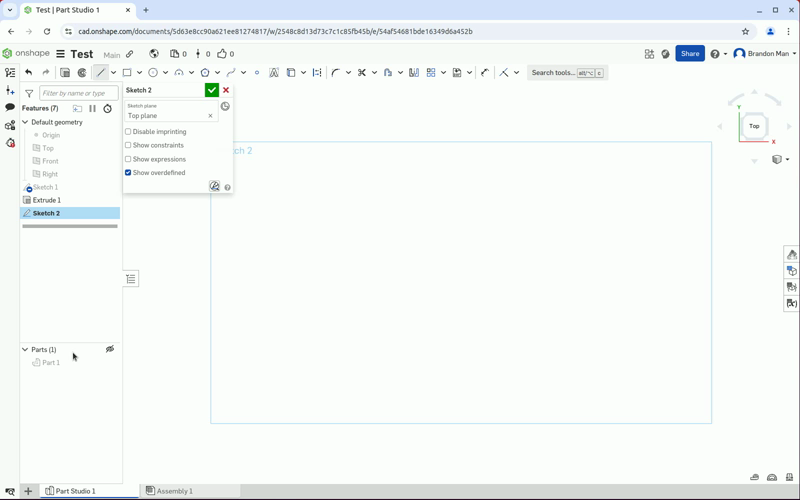
key_down(shift)
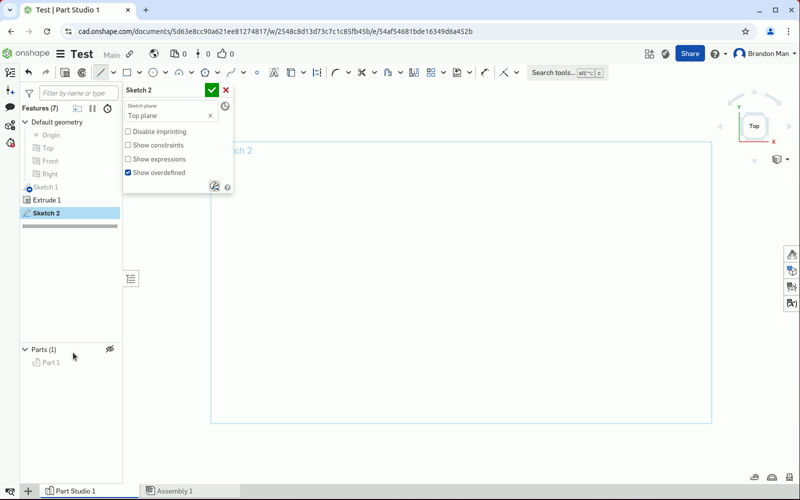
mouse_move(370, 239)
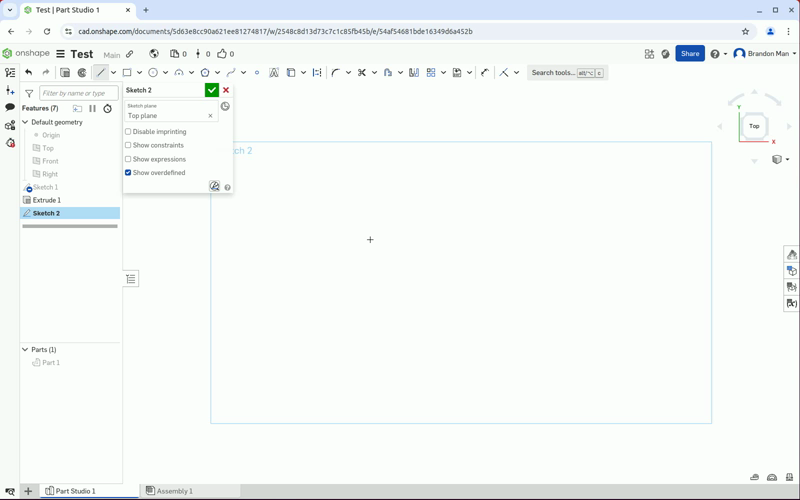
click(370, 239)
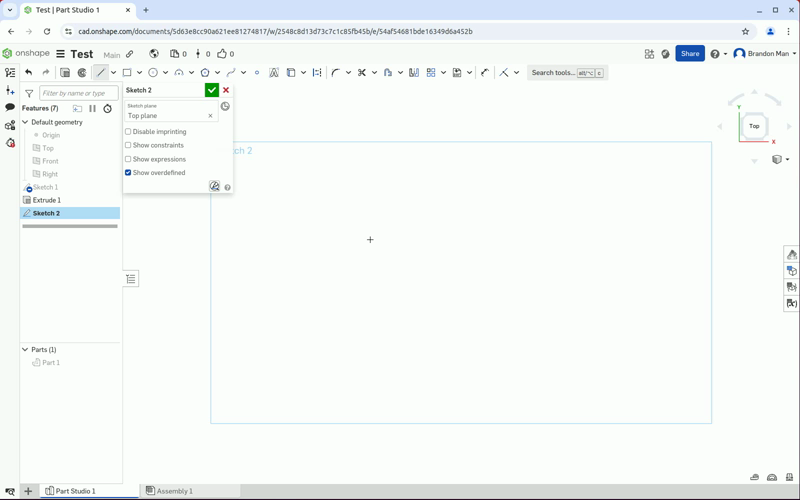
key_up(shift)
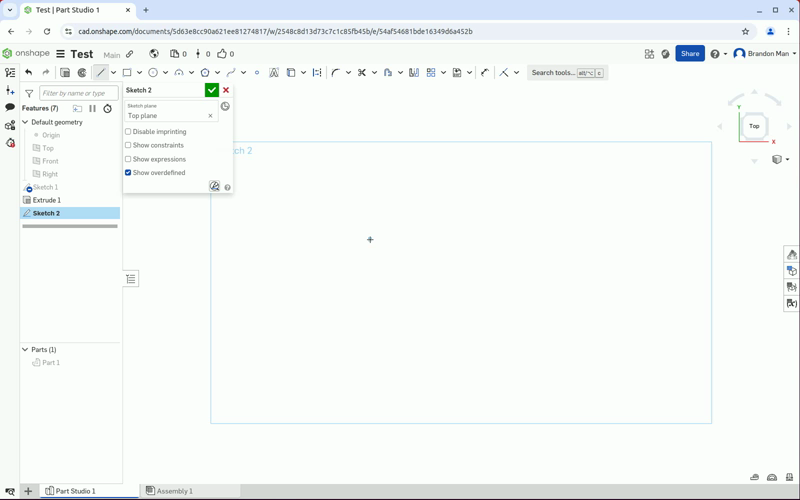
key_down(shift)
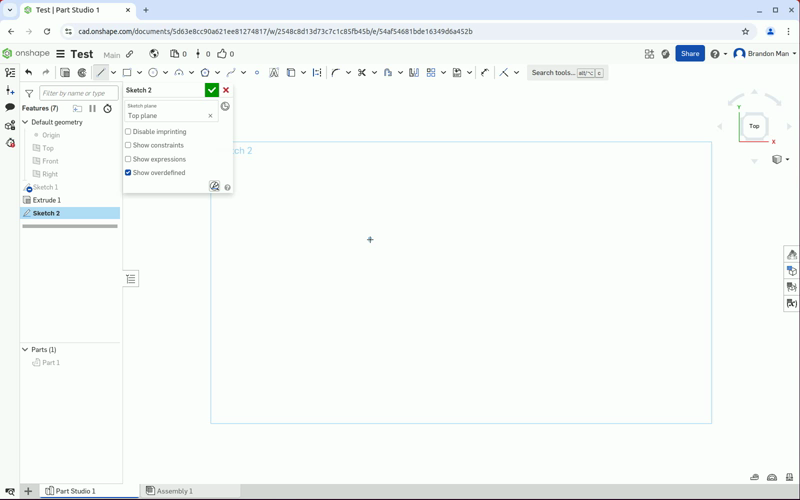
mouse_move(560, 239)
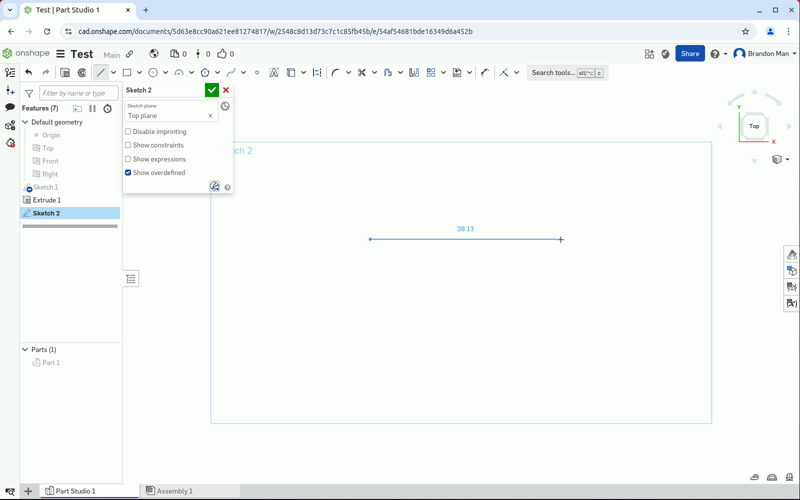
click(560, 239)
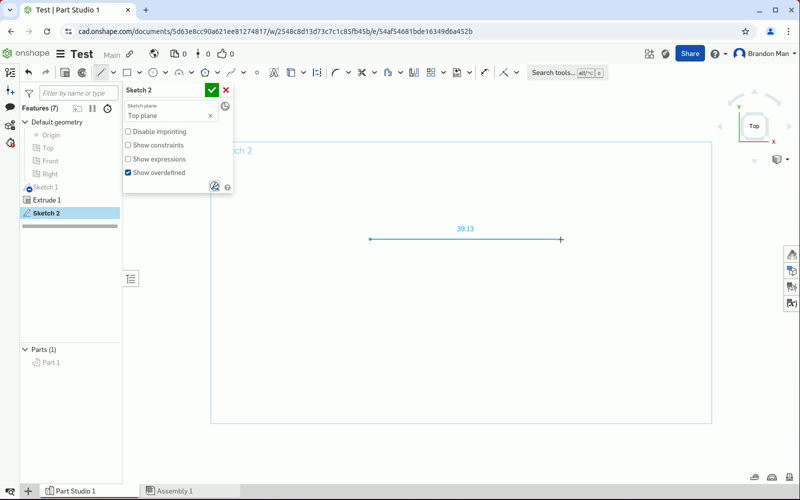
key_up(shift)
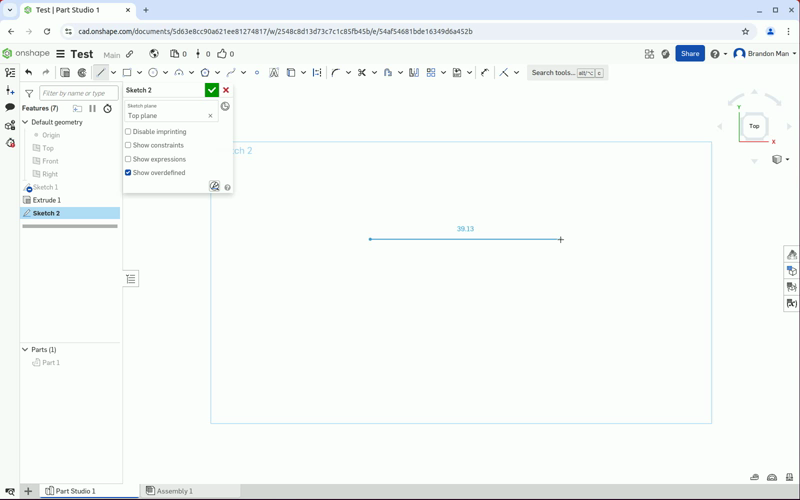
key_down(shift)
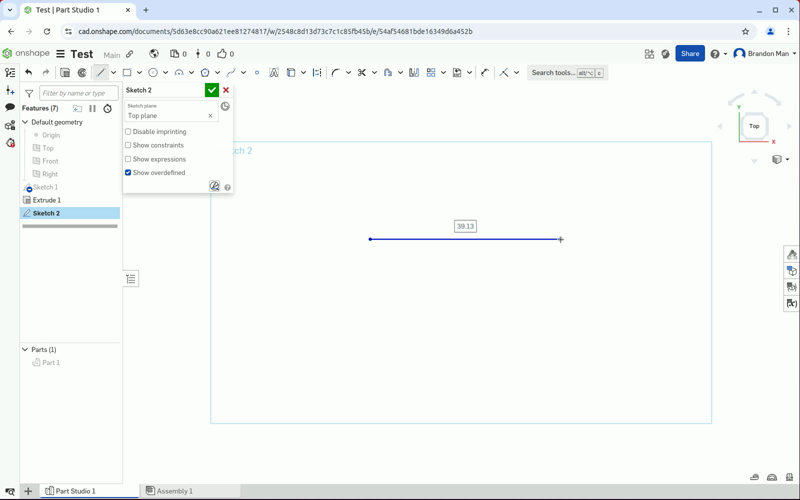
mouse_move(589, 239)
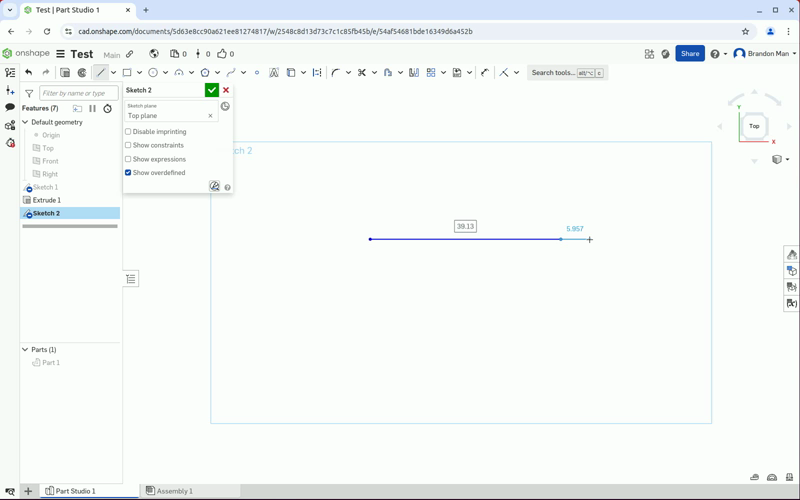
mouse_move(560, 215)
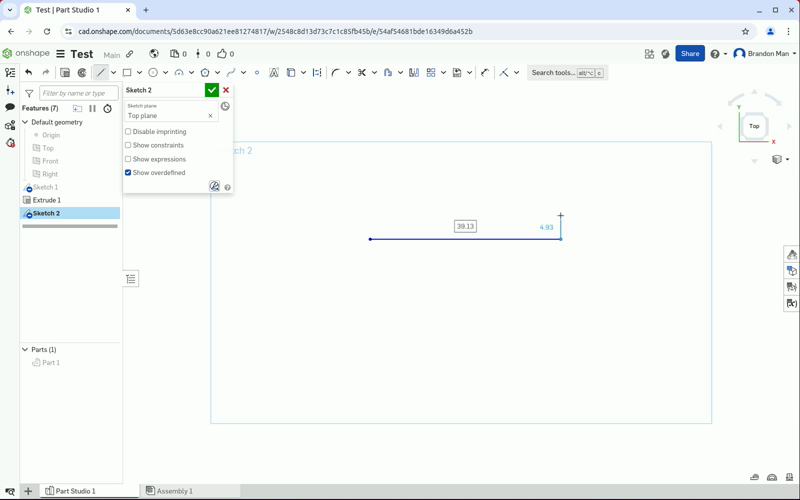
click(560, 215)
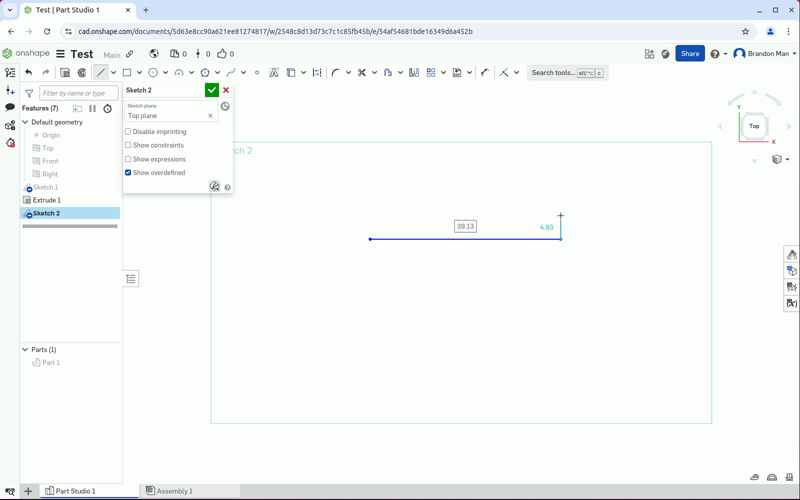
key_up(shift)
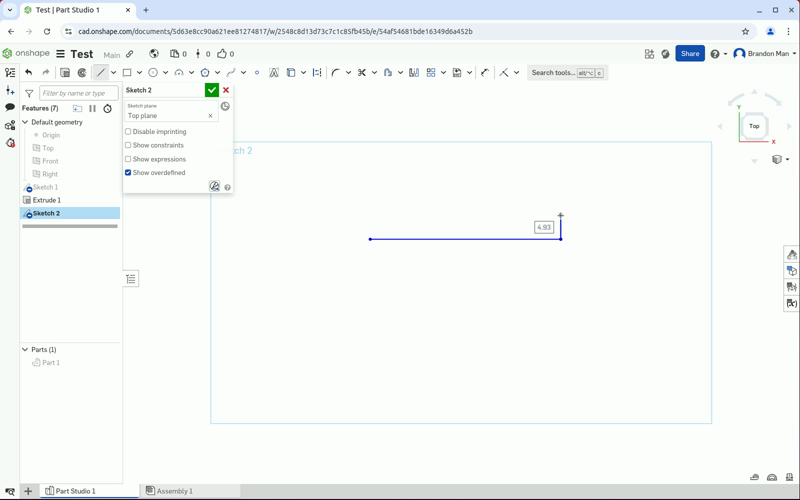
key_down(shift)
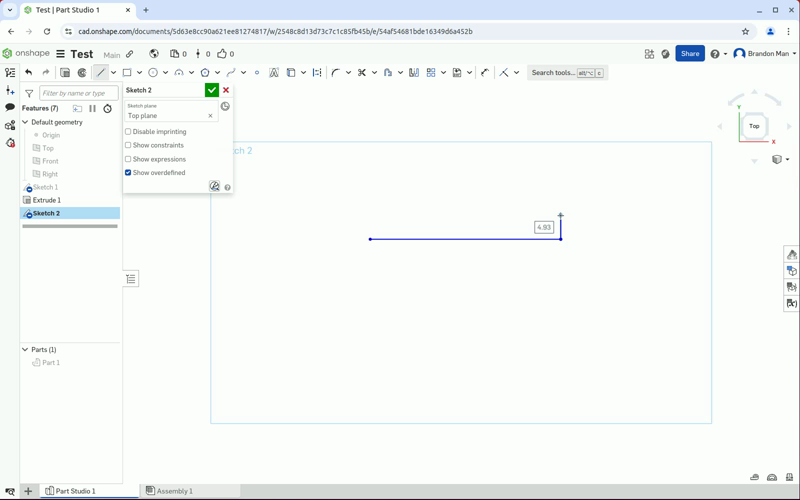
mouse_move(370, 215)
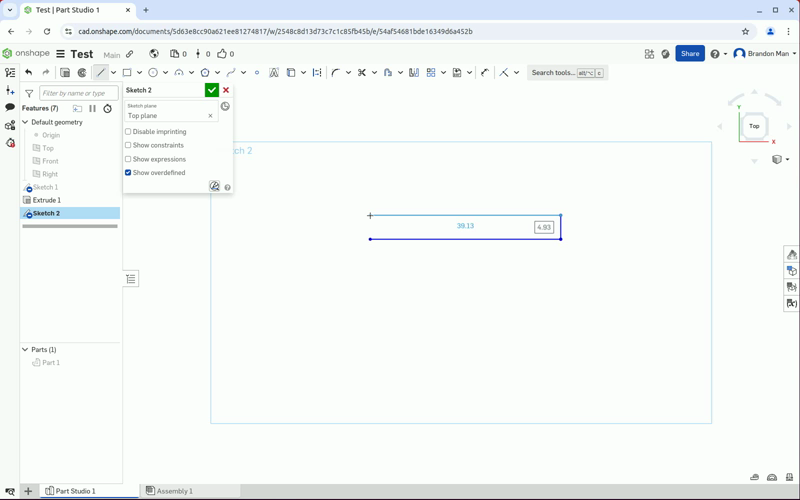
click(370, 215)
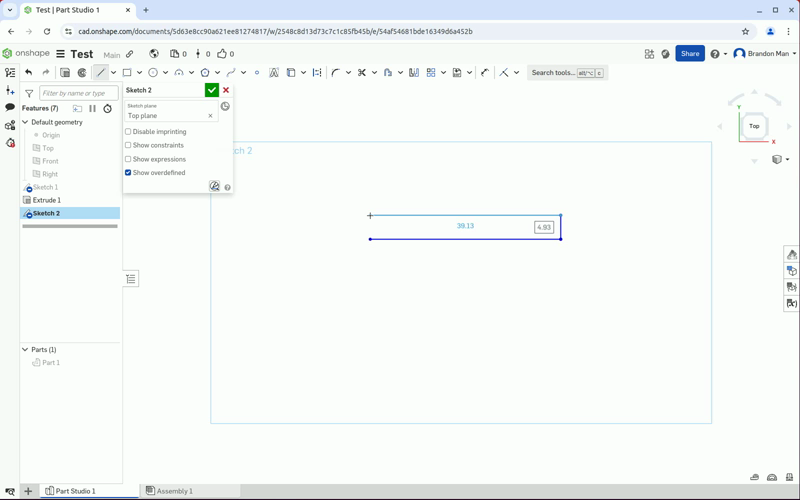
key_up(shift)
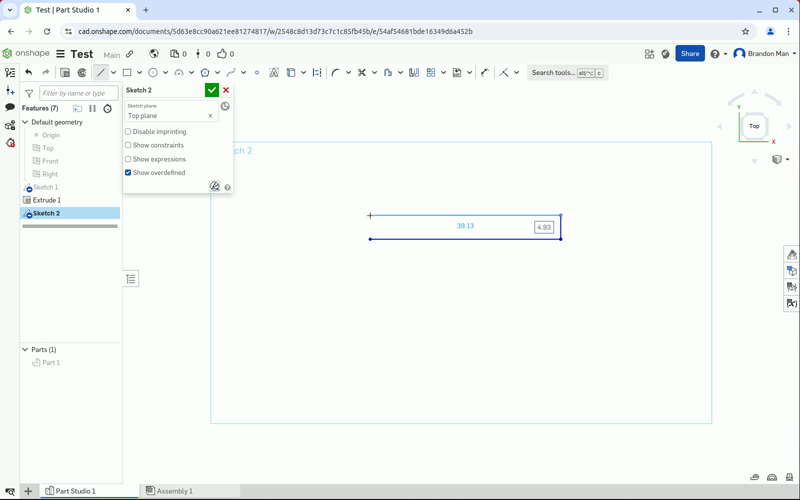
mouse_move(400, 215)
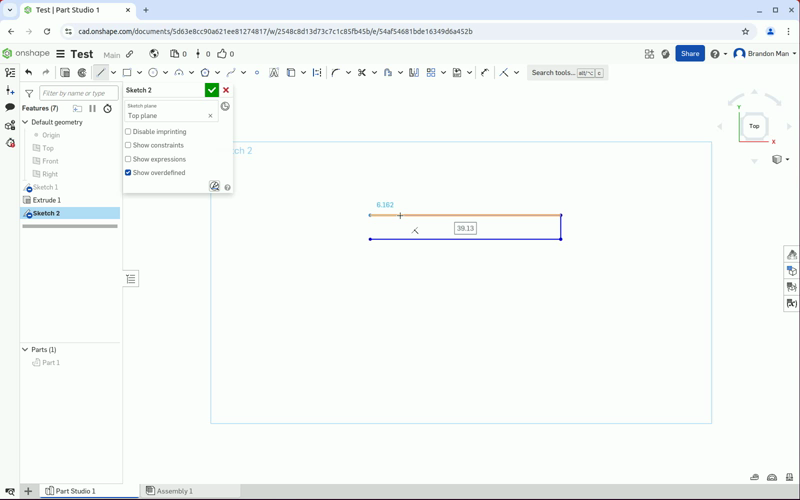
key_down(shift)
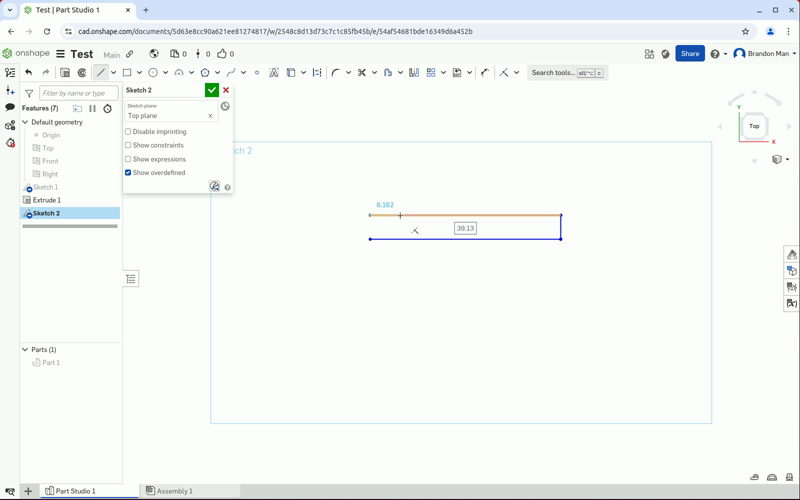
mouse_move(370, 239)
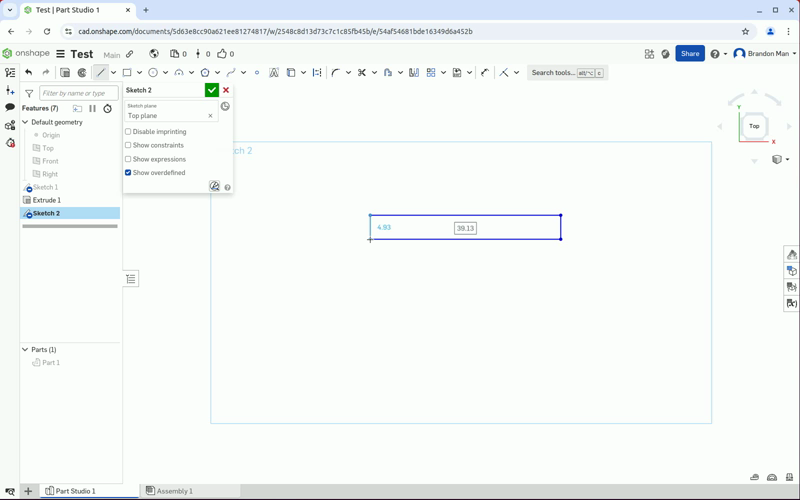
key_up(shift)
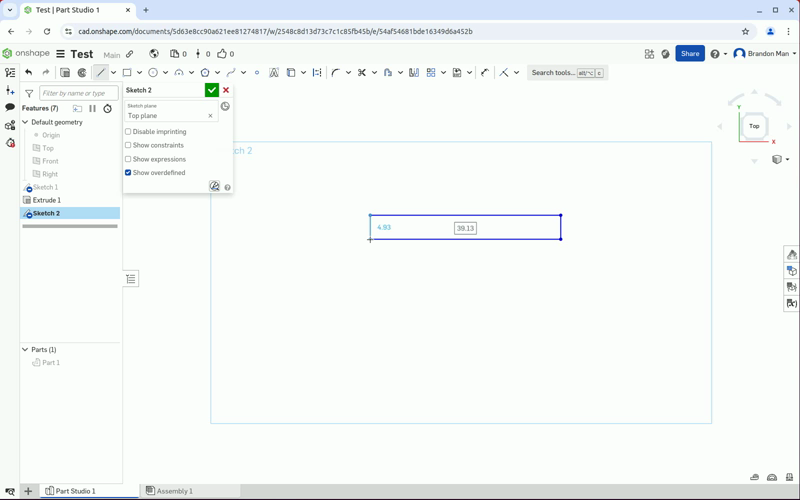
click(370, 239)
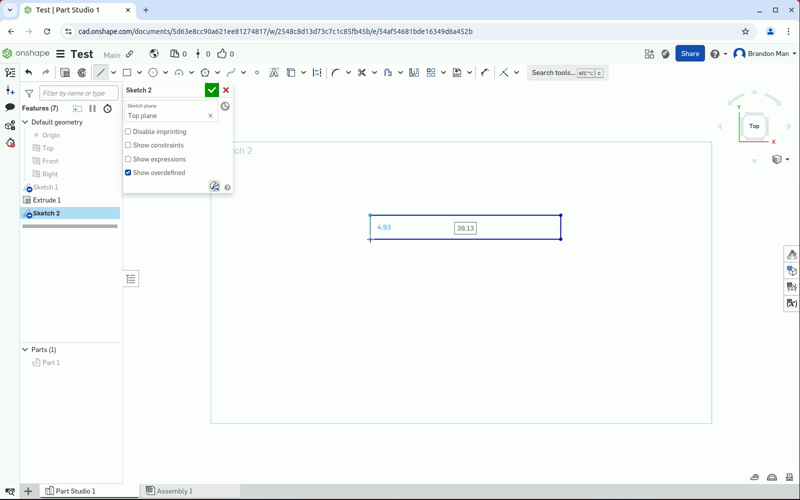
key(esc)
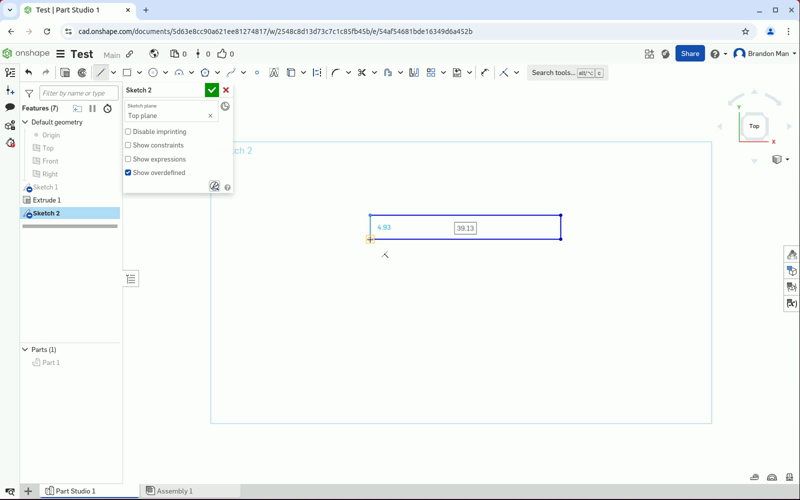
mouse_move(499, 230)
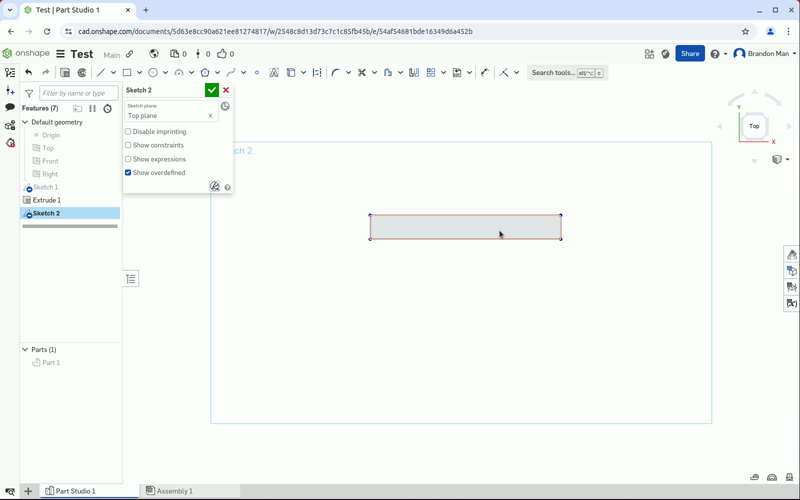
click(499, 230)
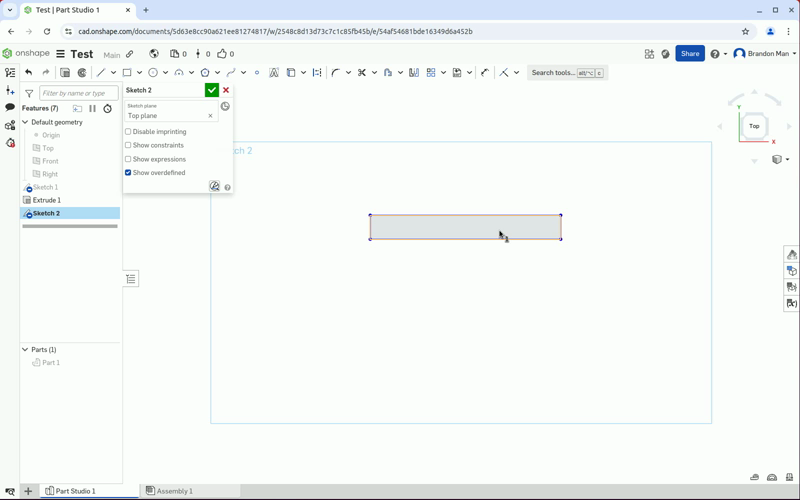
mouse_move(73, 352)
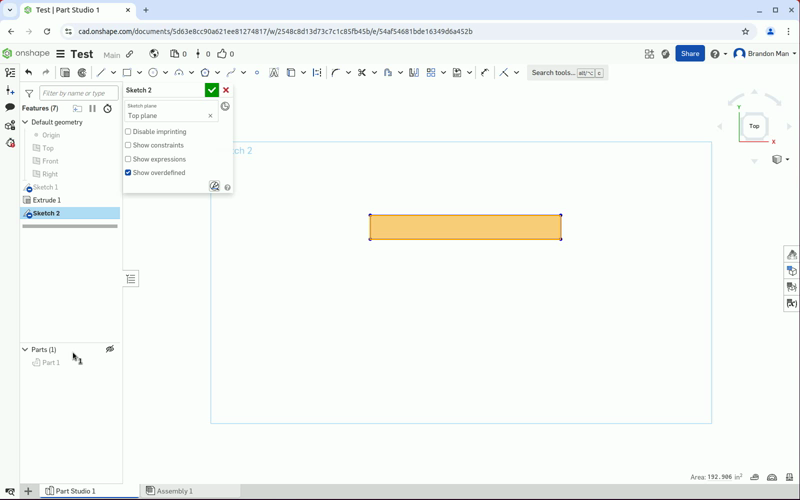
key(shift+y)
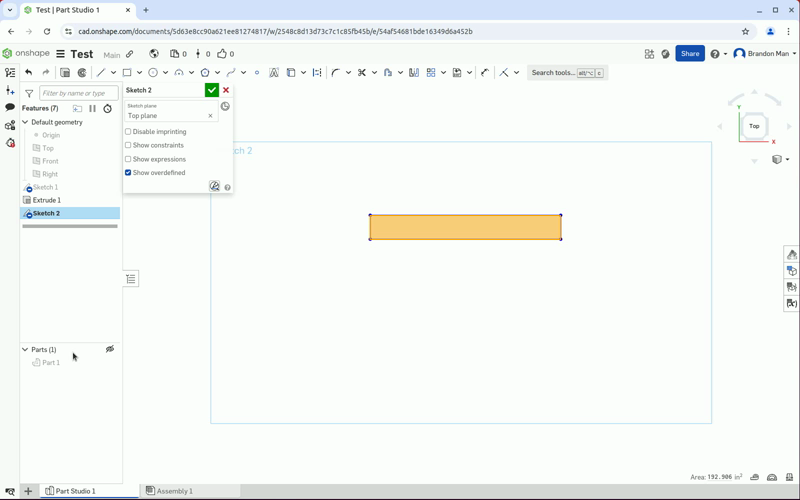
key(shift+e)
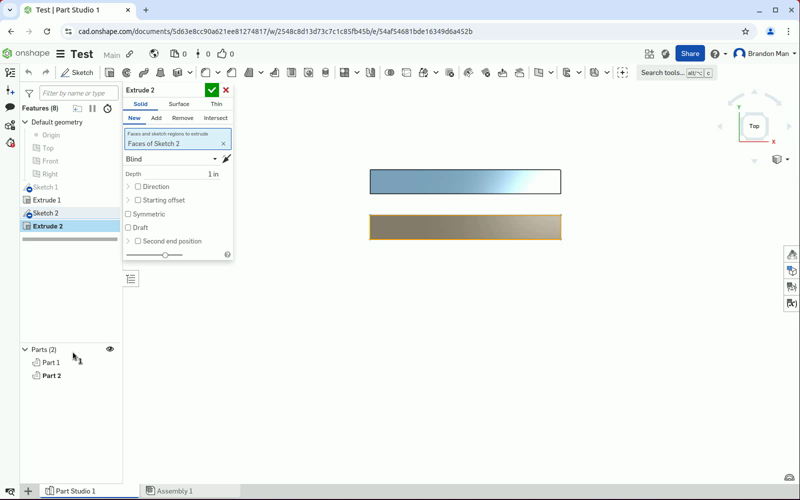
mouse_move(143, 106)
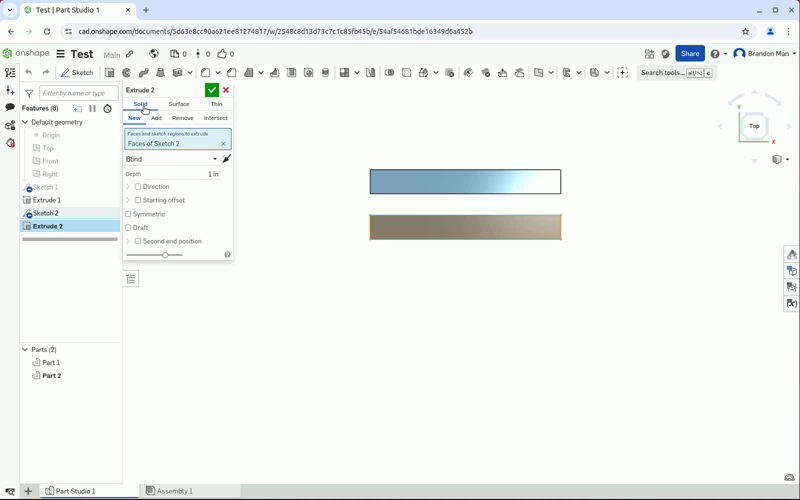
click(143, 106)
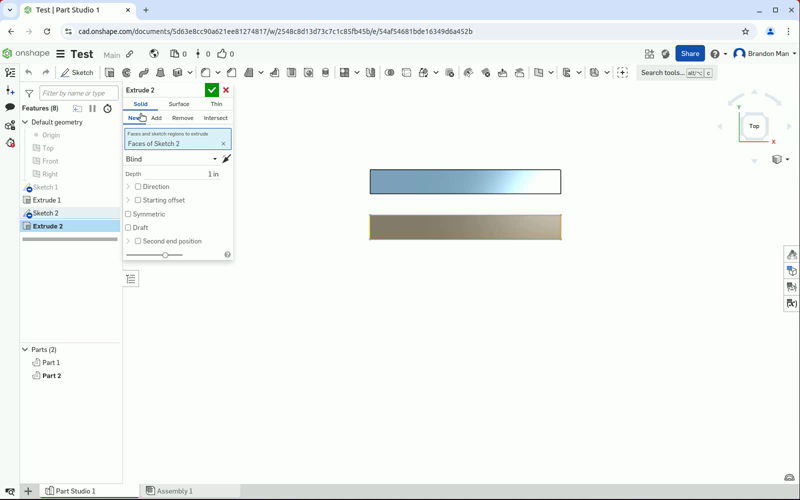
mouse_move(137, 120)
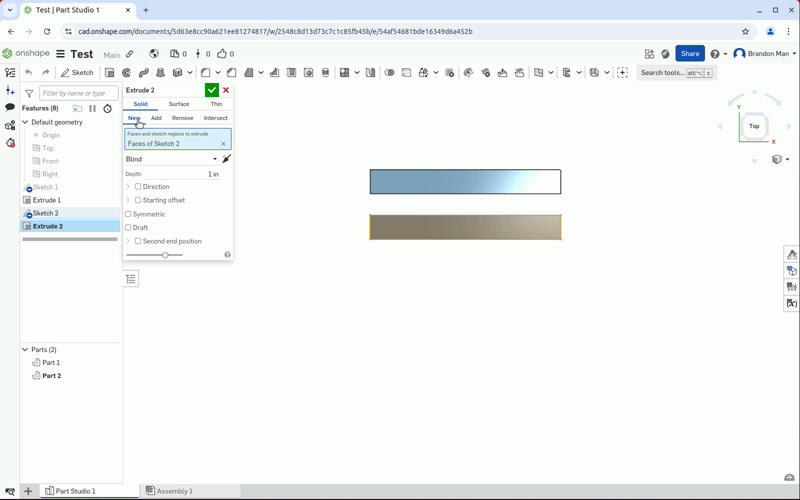
click(137, 120)
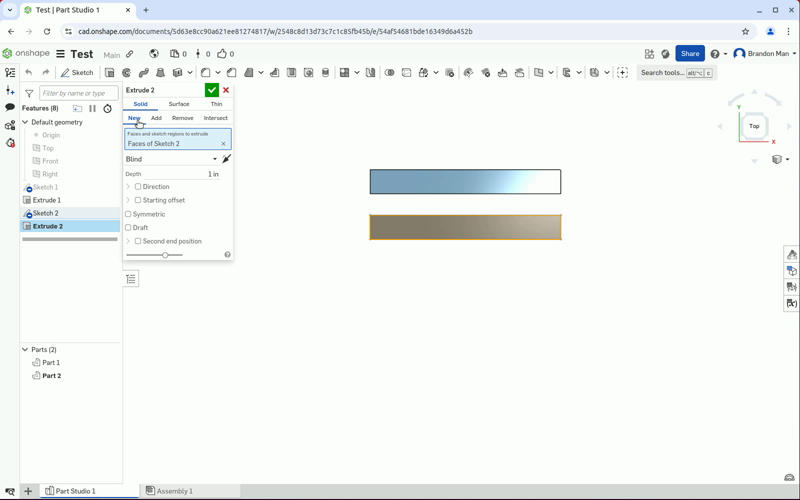
key(tab, 4)
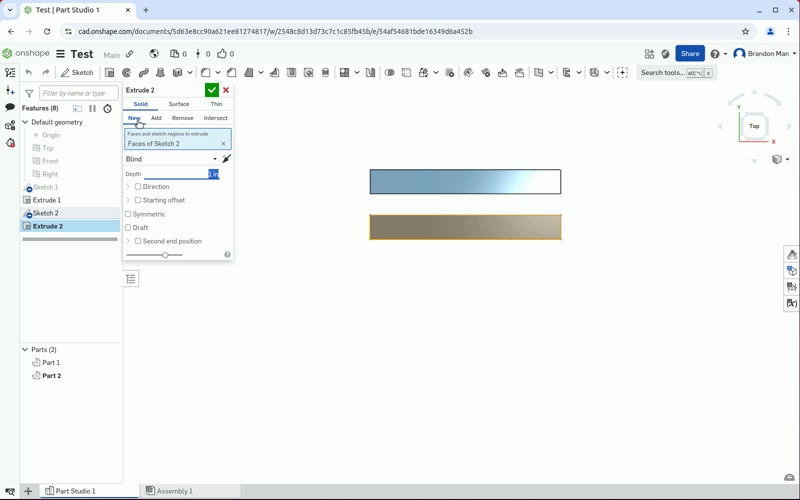
text(15.887)
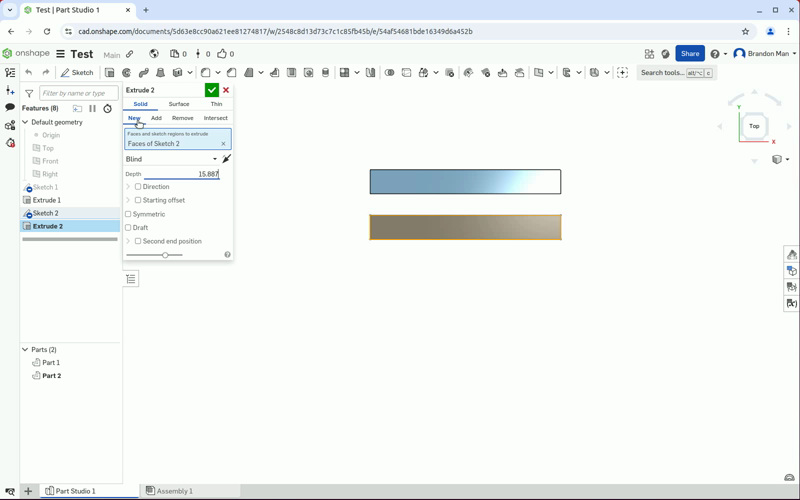
key(enter)
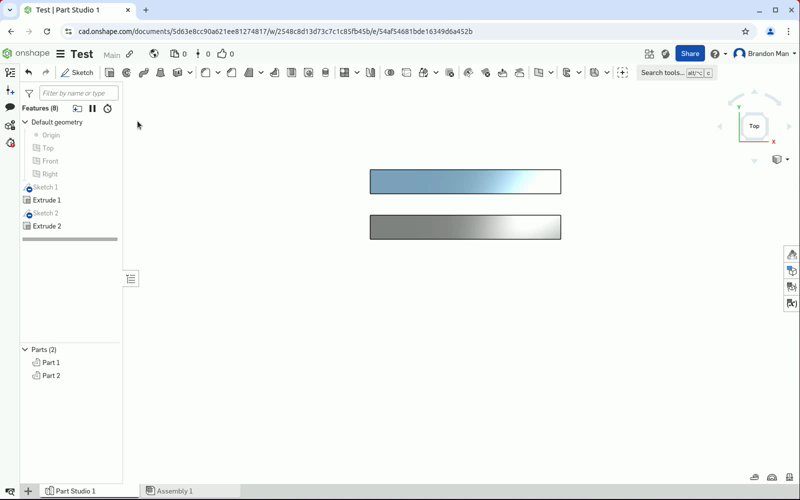
key(shift+h)
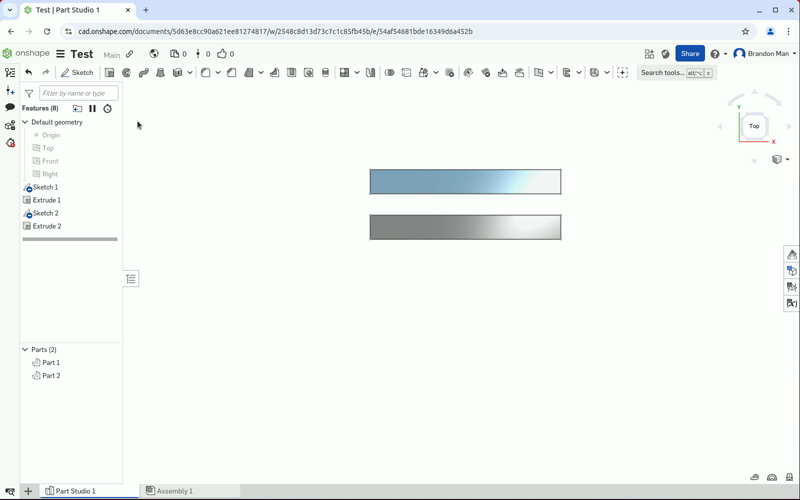
key(shift+h)
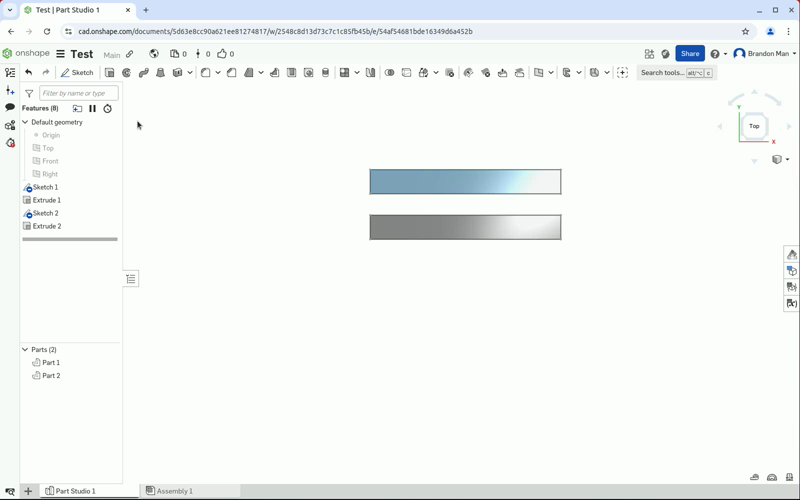
key(shift+7)
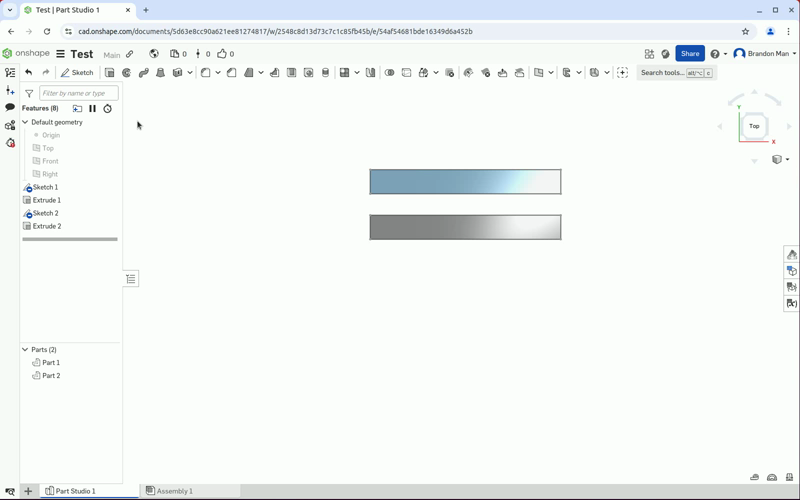
key(up, 3)
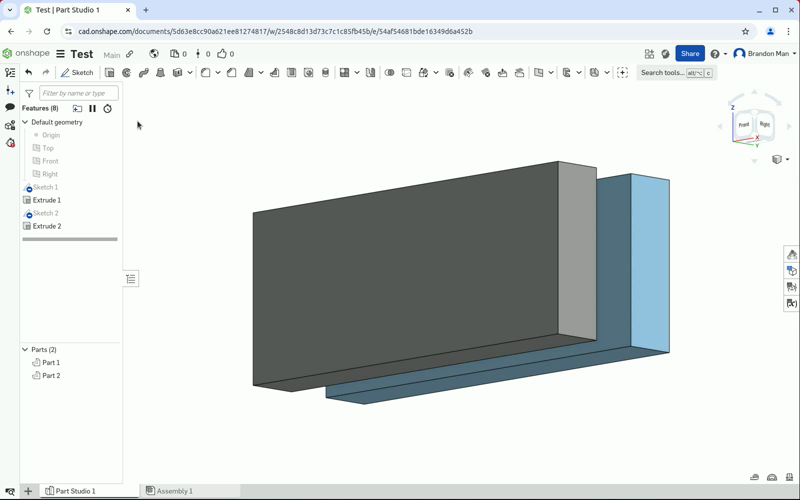
key(left, 3)
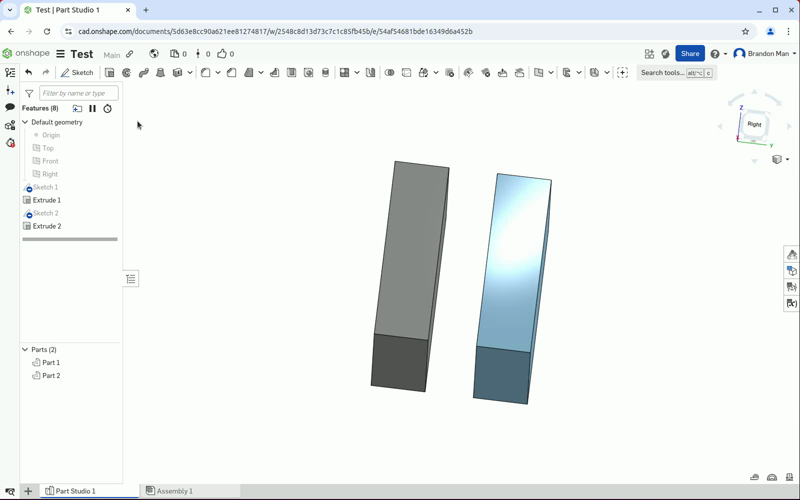
key(right, 3)
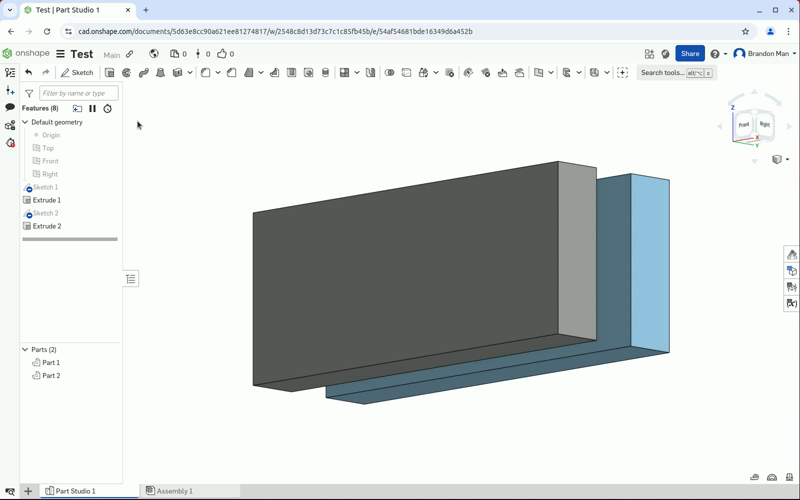
key(down, 3)
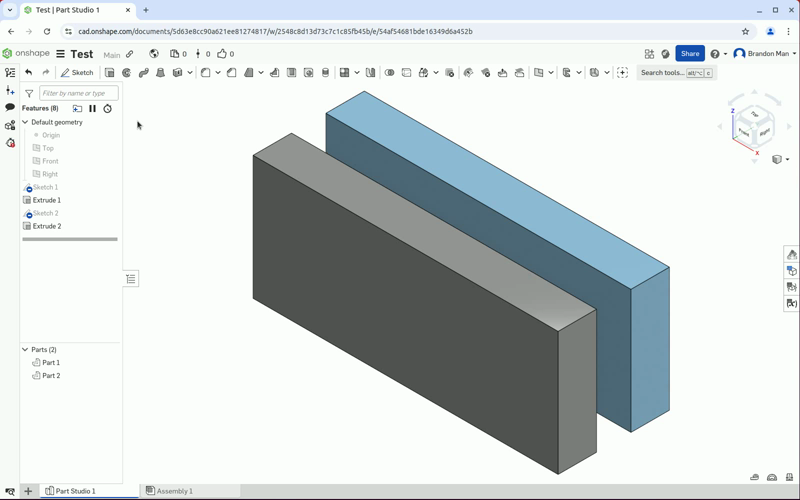
mouse_move(73, 189)
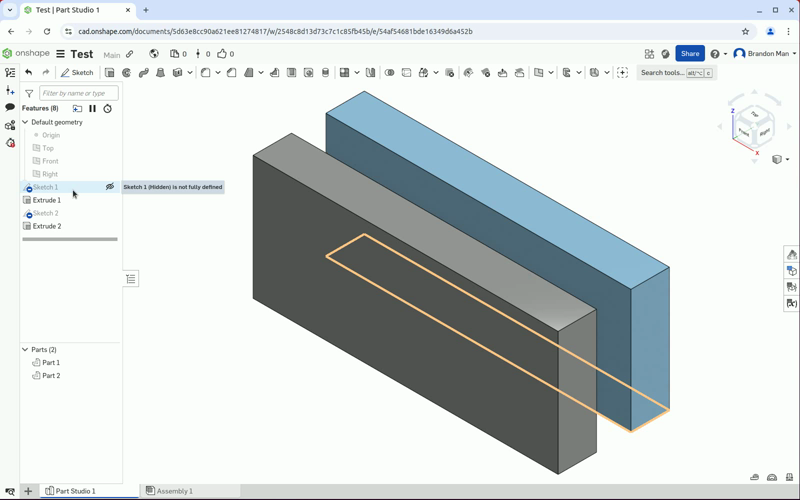
click(73, 189)